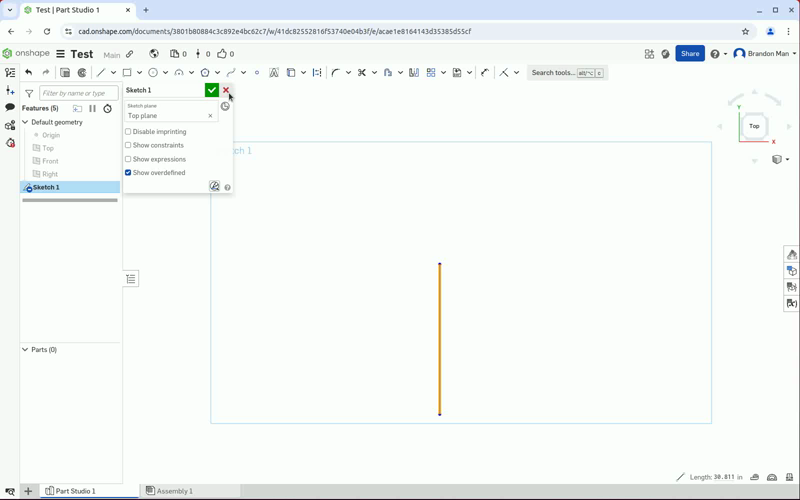
key(shift+h)
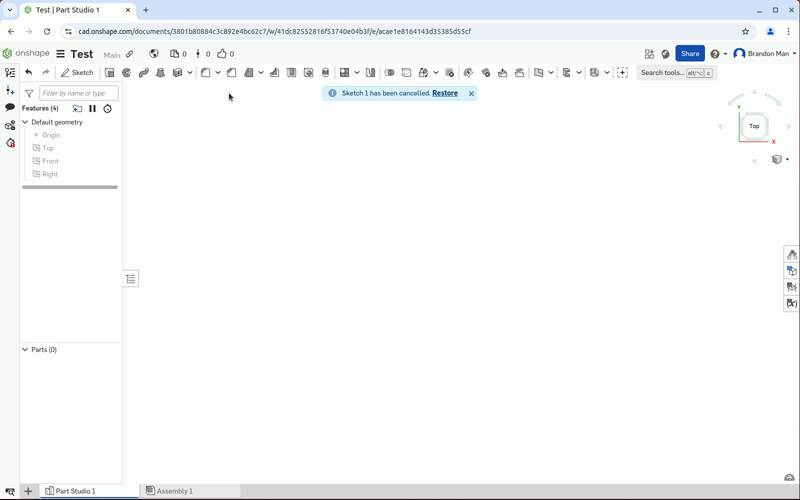
mouse_move(73, 352)
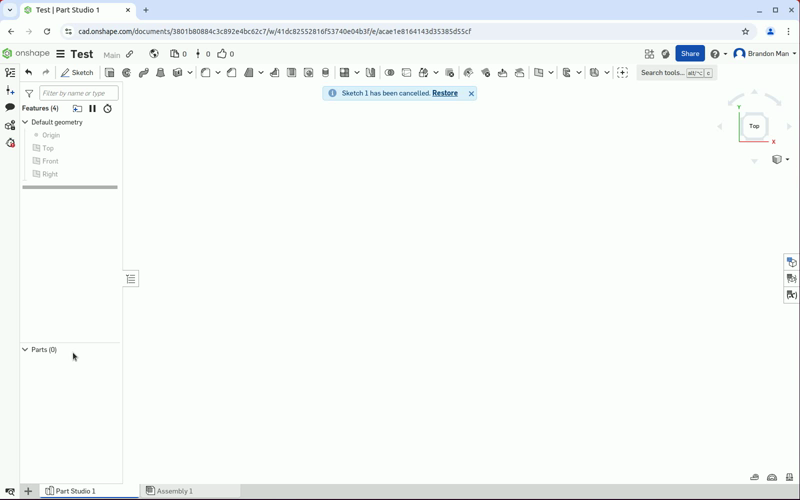
key(y)
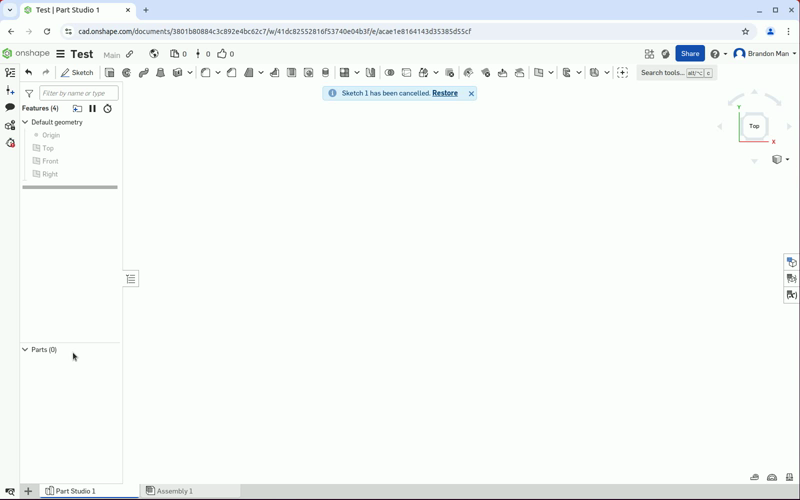
key(shift+p)
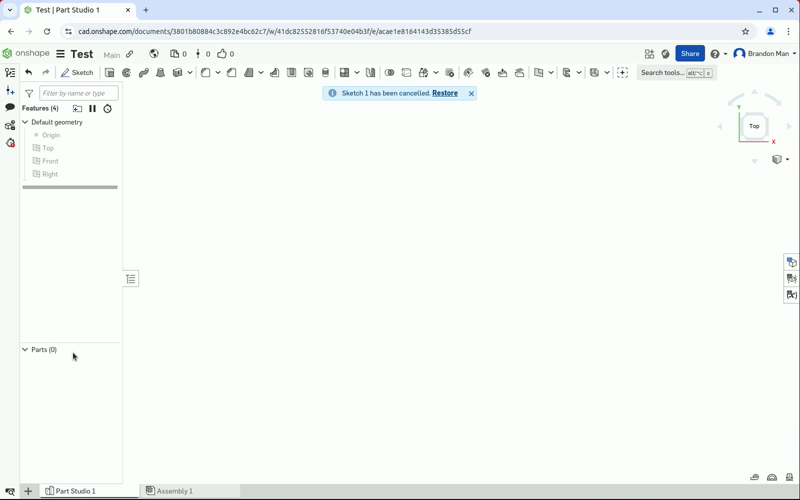
key(space)
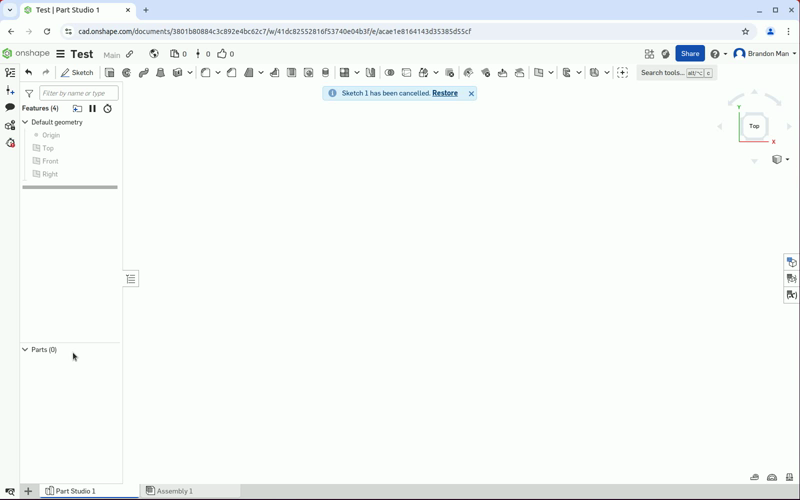
key_down(shift)
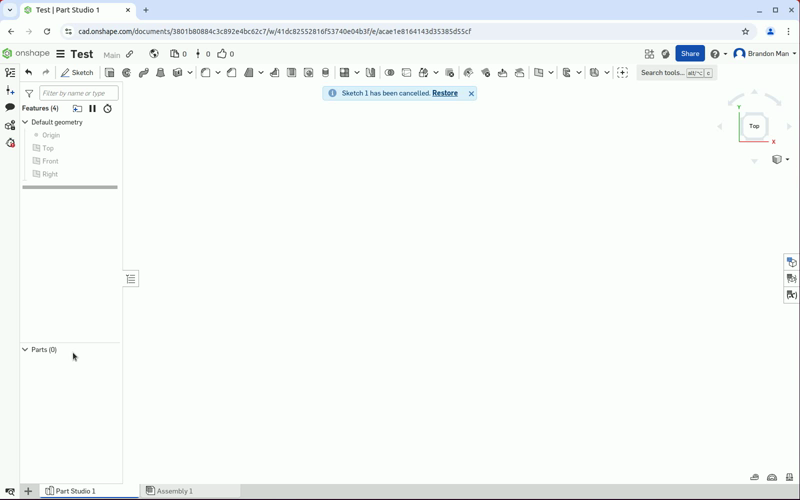
key(up)
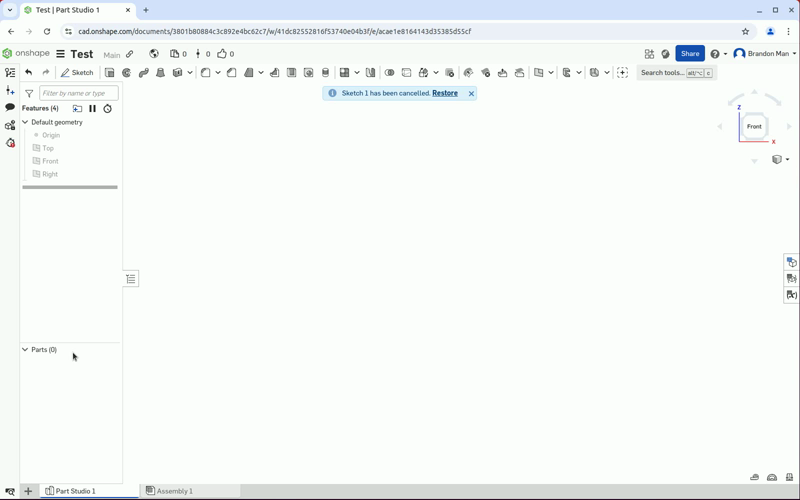
key_up(shift)
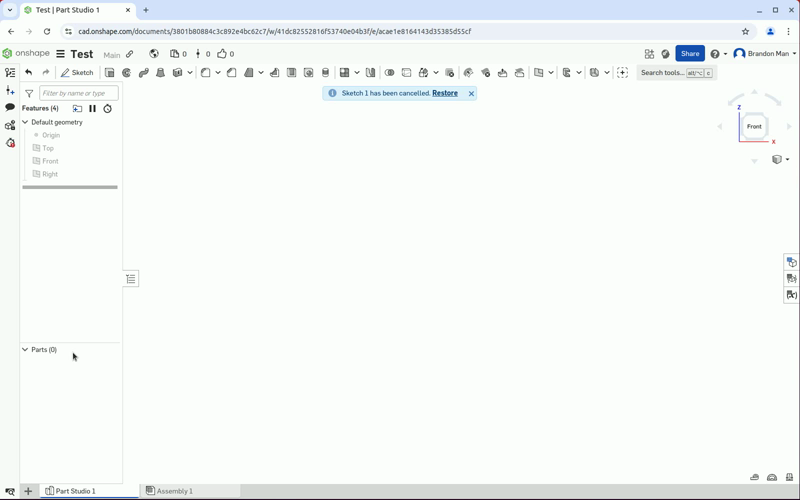
mouse_move(73, 352)
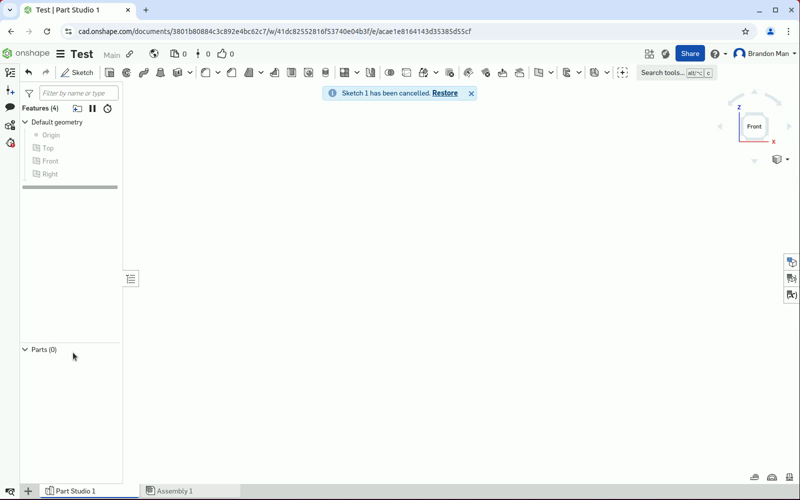
key(shift+y)
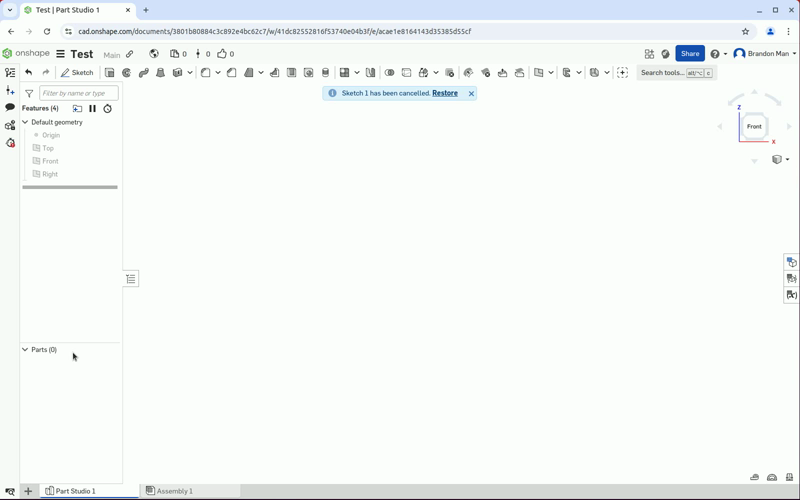
key(shift+s)
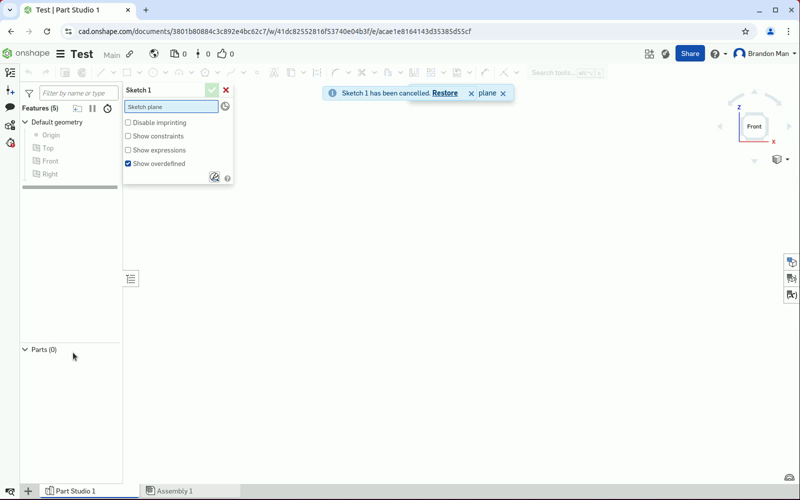
mouse_move(73, 163)
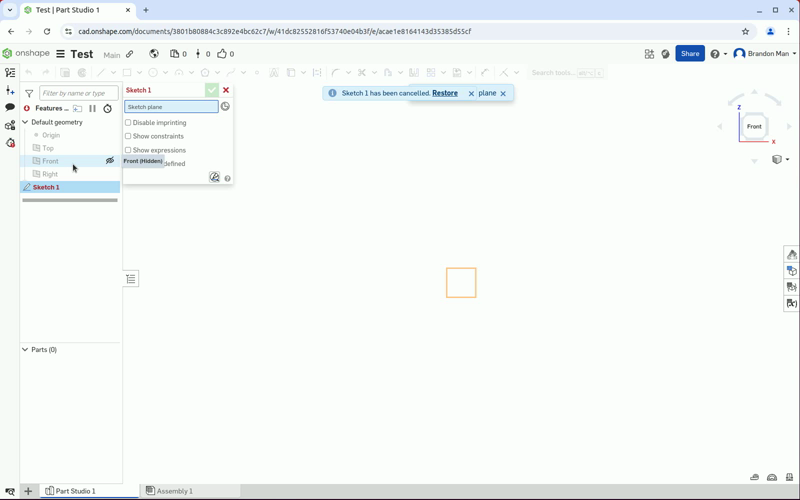
click(73, 163)
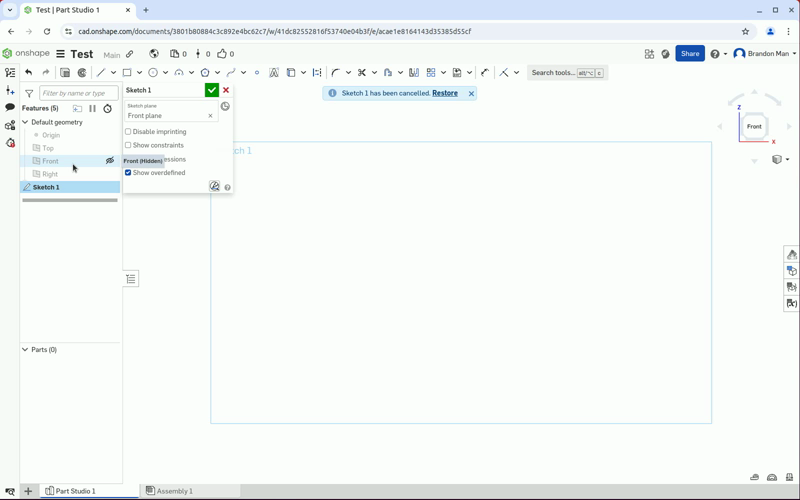
mouse_move(73, 352)
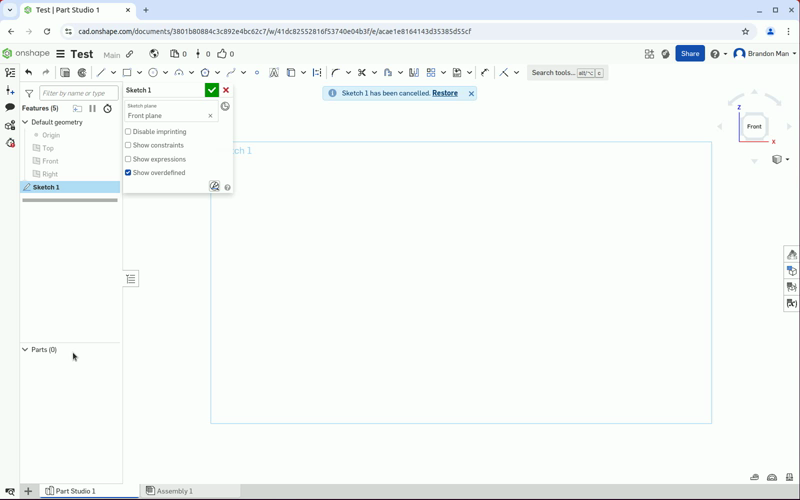
key(y)
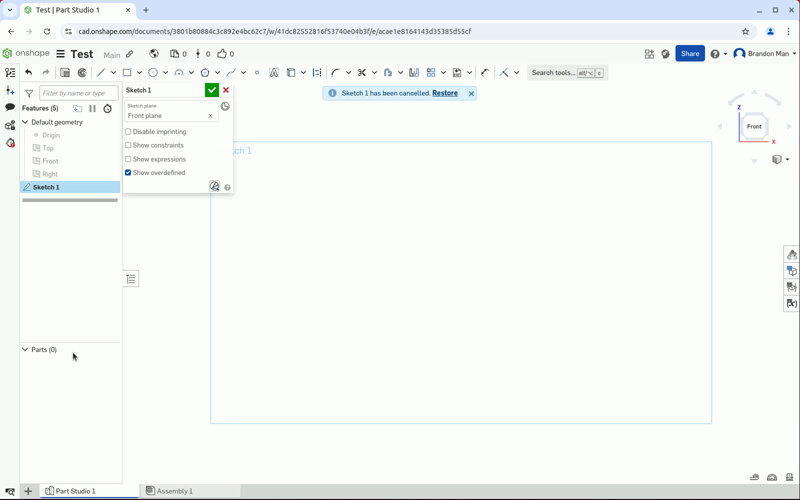
key(l)
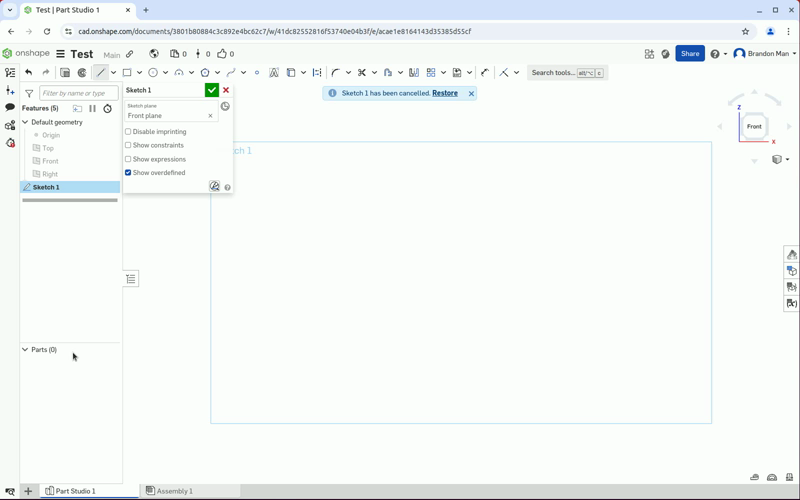
key_down(shift)
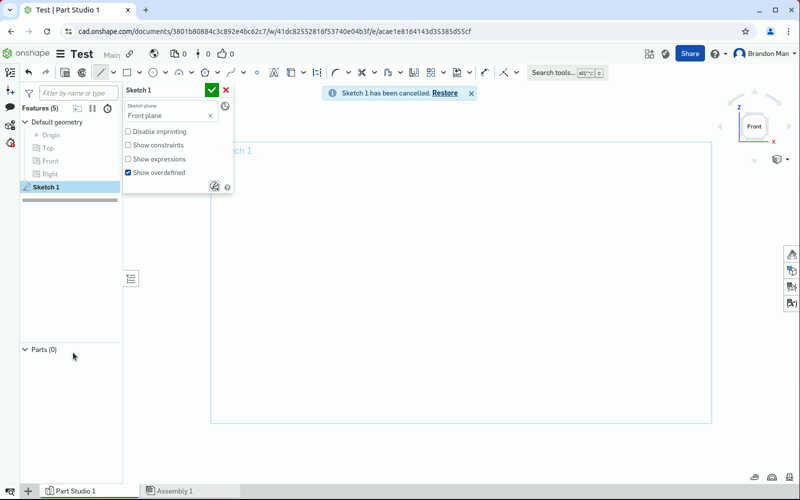
mouse_move(460, 282)
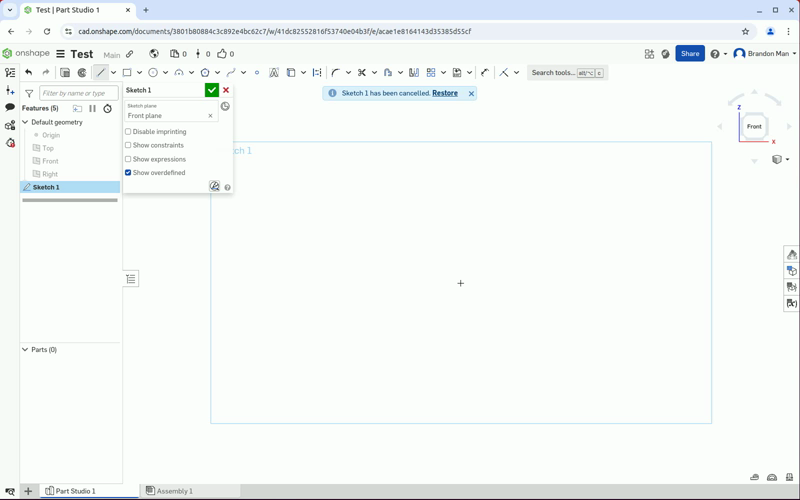
click(460, 282)
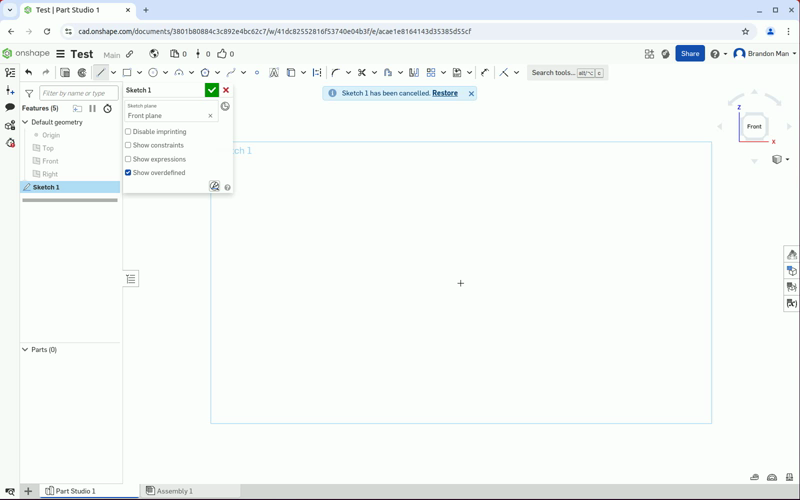
key_up(shift)
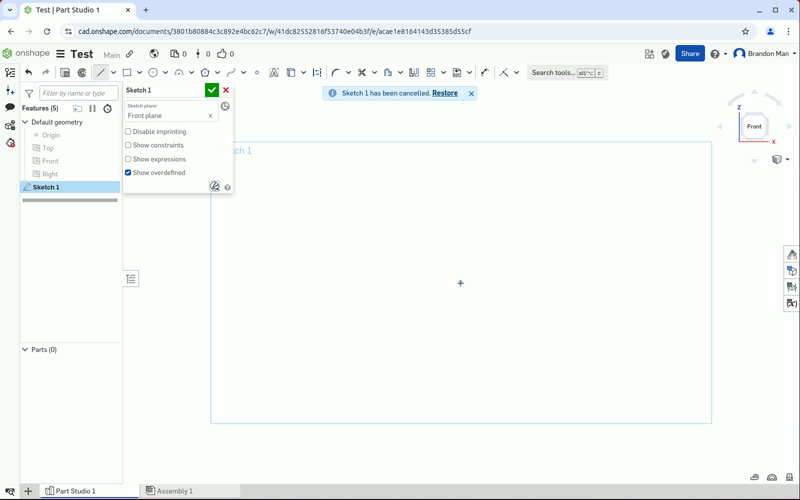
key_down(shift)
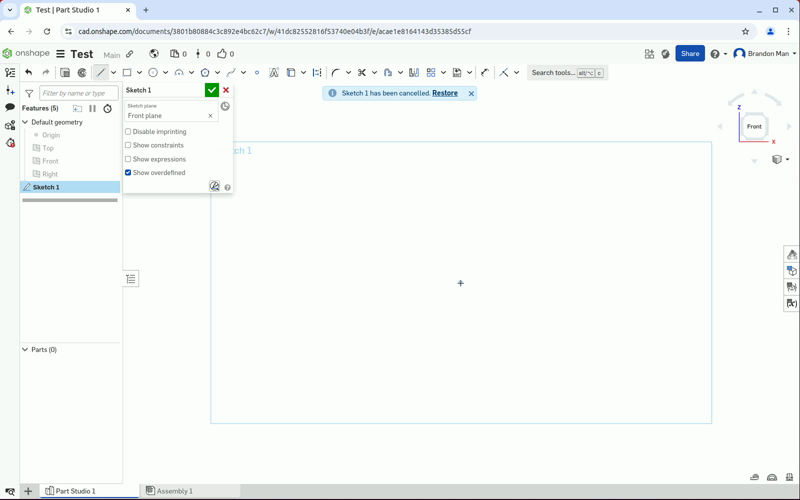
mouse_move(573, 282)
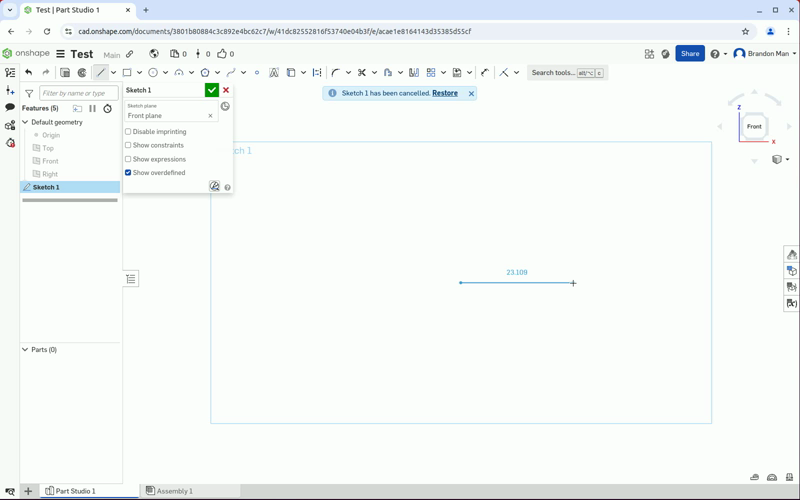
click(573, 282)
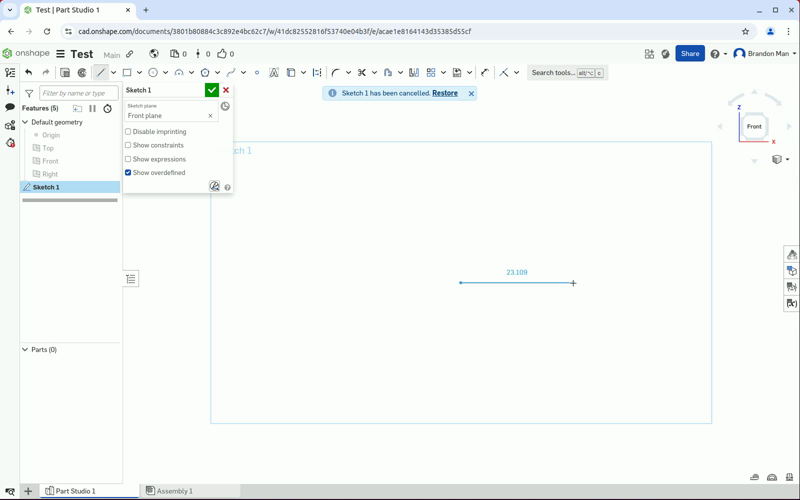
key_up(shift)
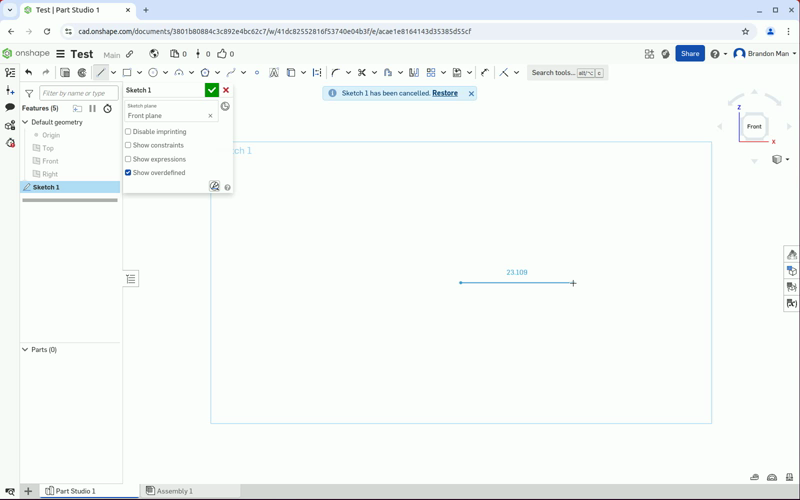
key_down(shift)
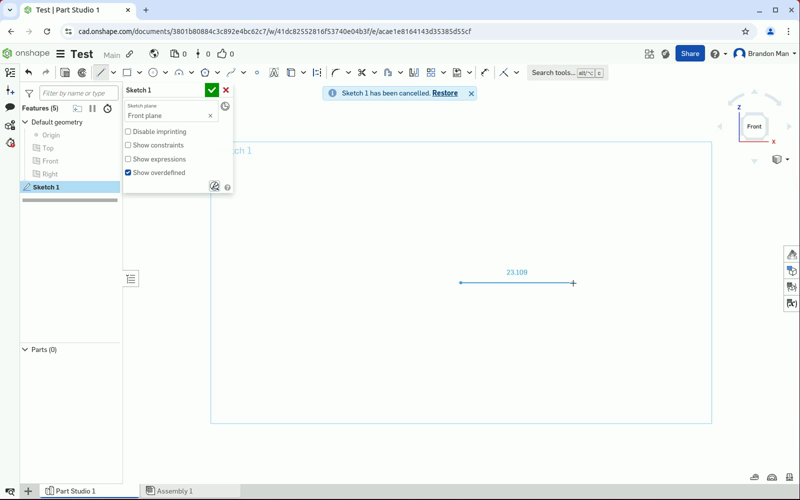
mouse_move(573, 202)
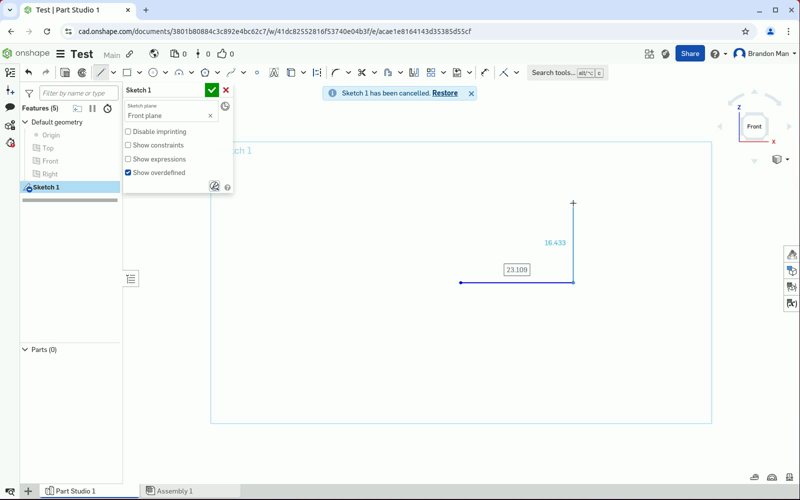
click(573, 202)
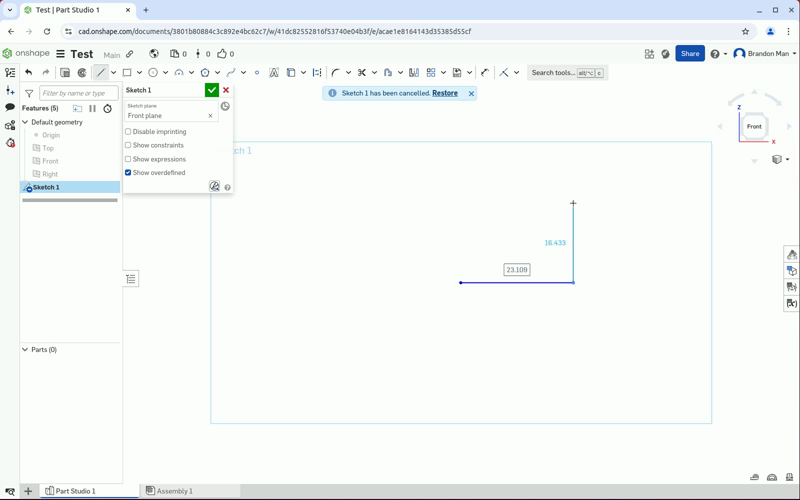
key_up(shift)
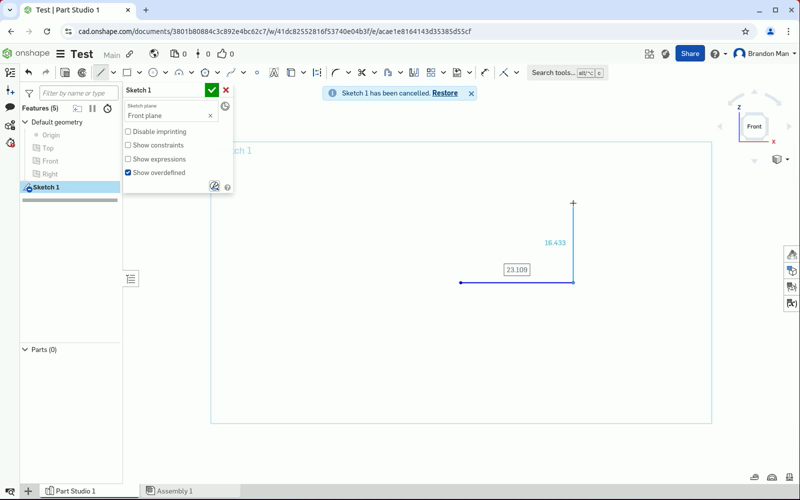
key_down(shift)
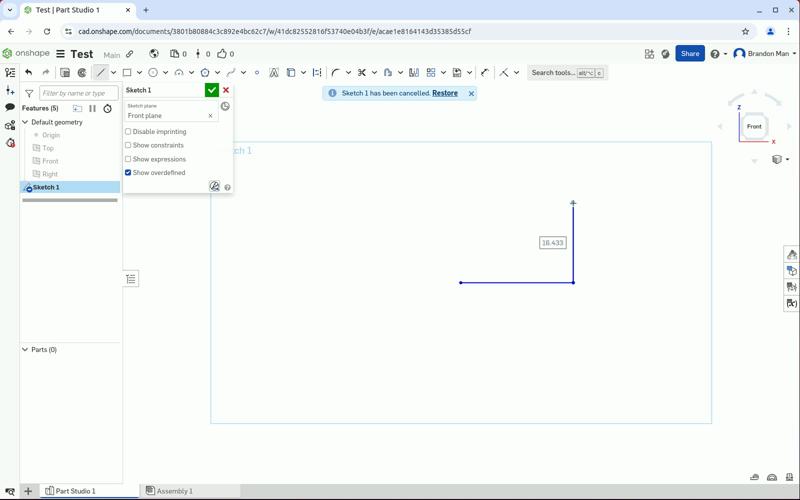
mouse_move(589, 202)
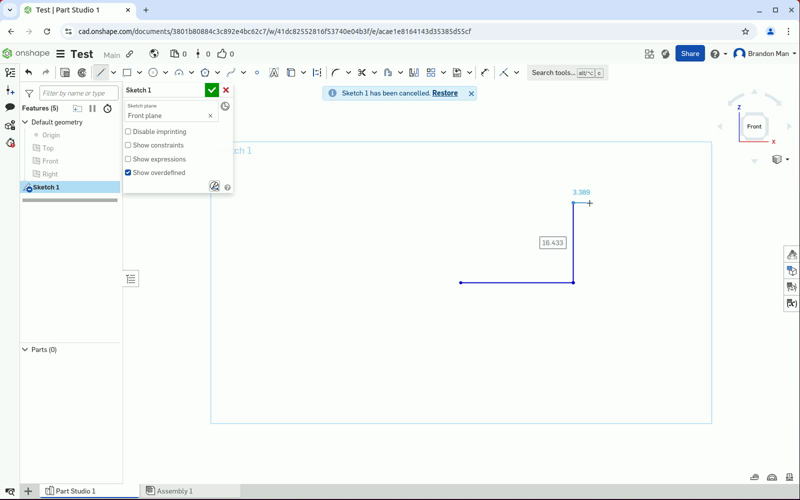
mouse_move(541, 202)
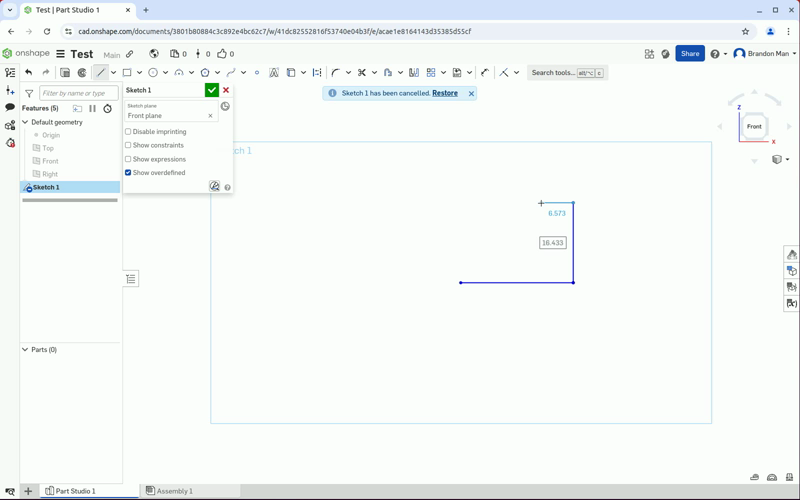
click(541, 202)
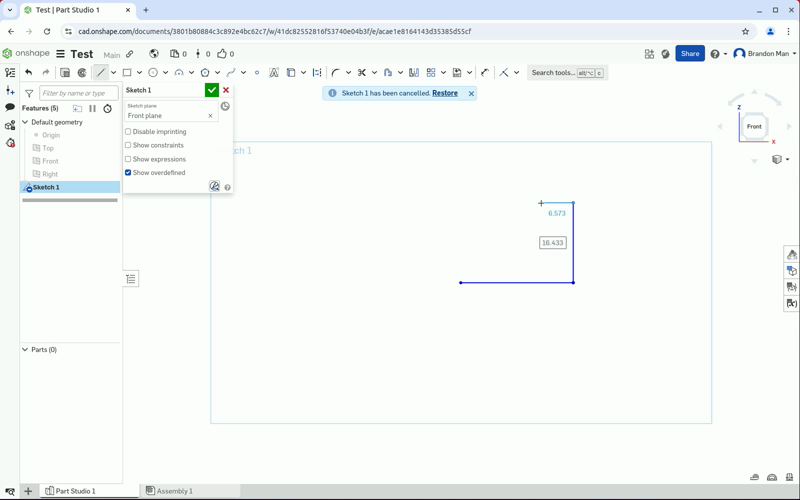
key_up(shift)
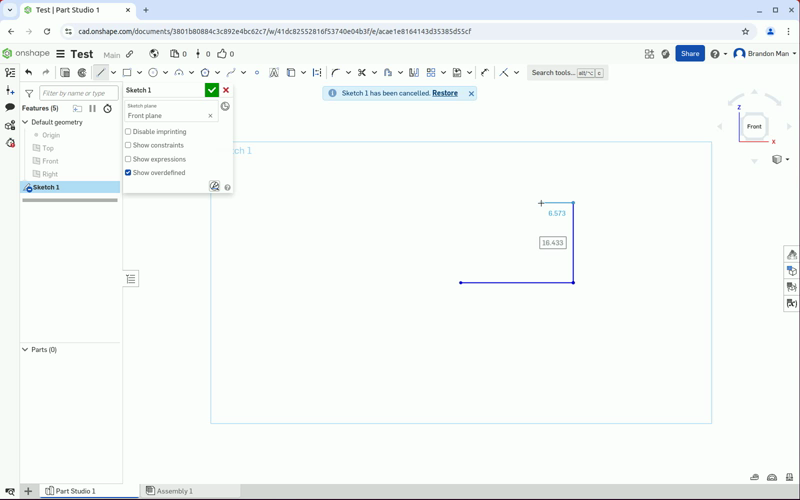
key_down(shift)
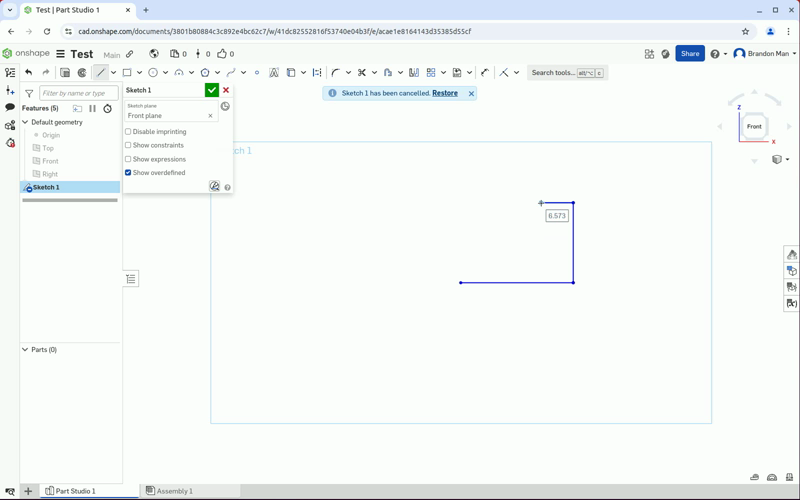
mouse_move(571, 202)
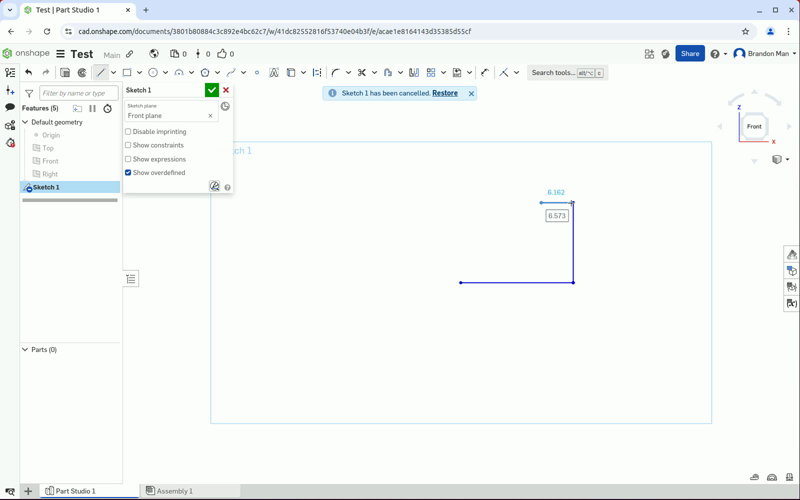
mouse_move(541, 246)
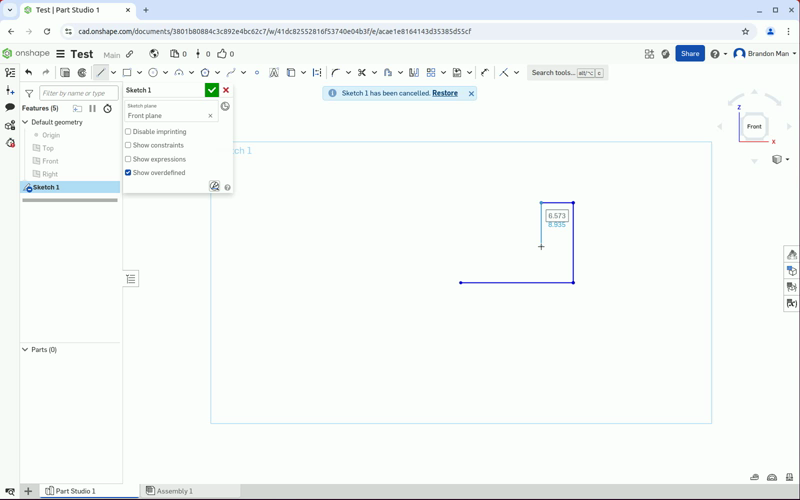
click(541, 246)
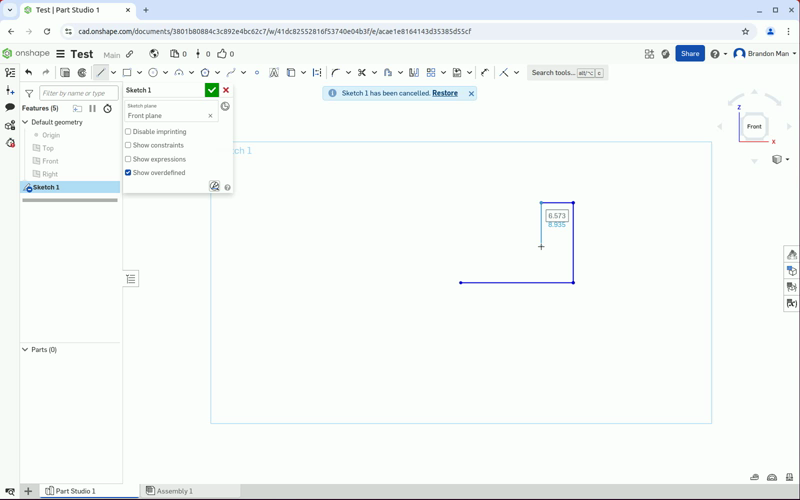
key_up(shift)
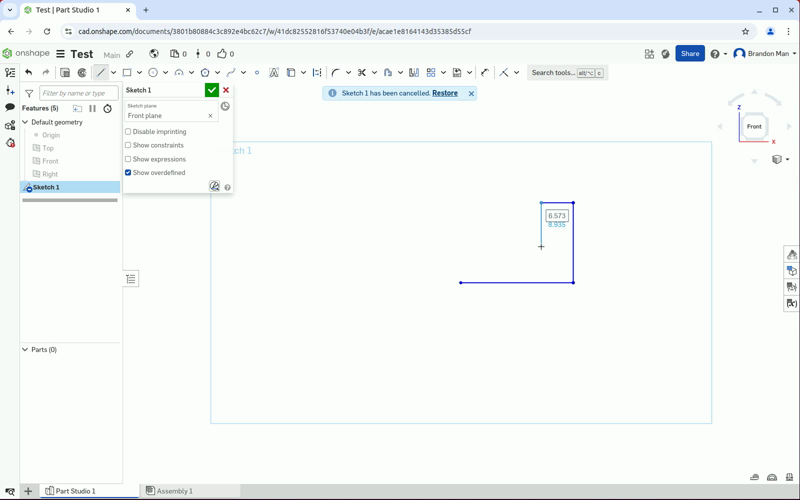
key_down(shift)
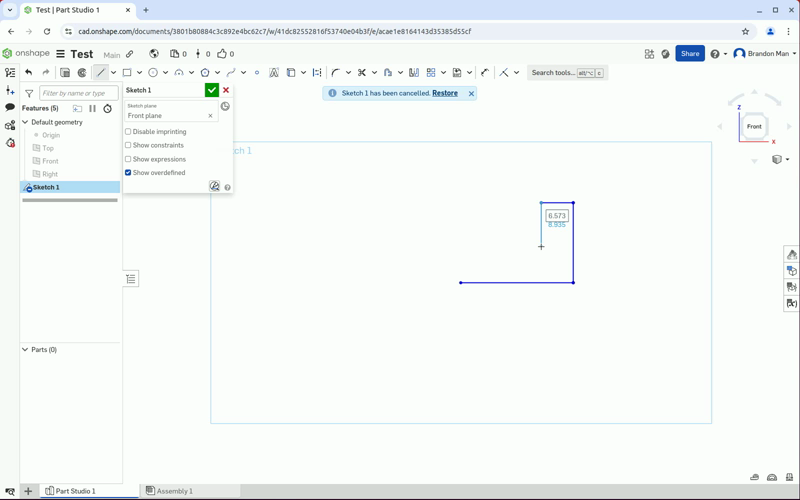
mouse_move(571, 246)
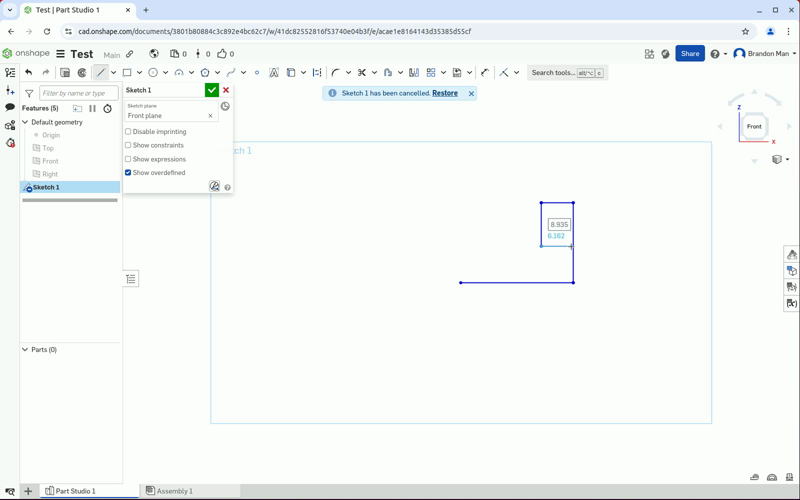
mouse_move(492, 246)
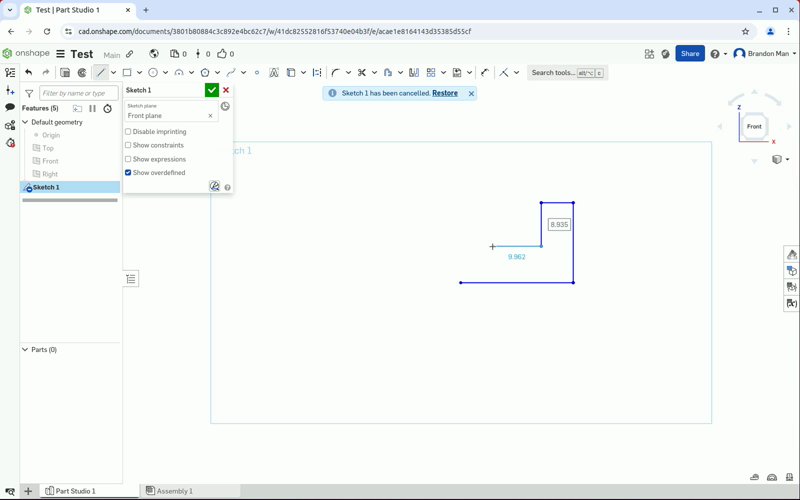
click(492, 246)
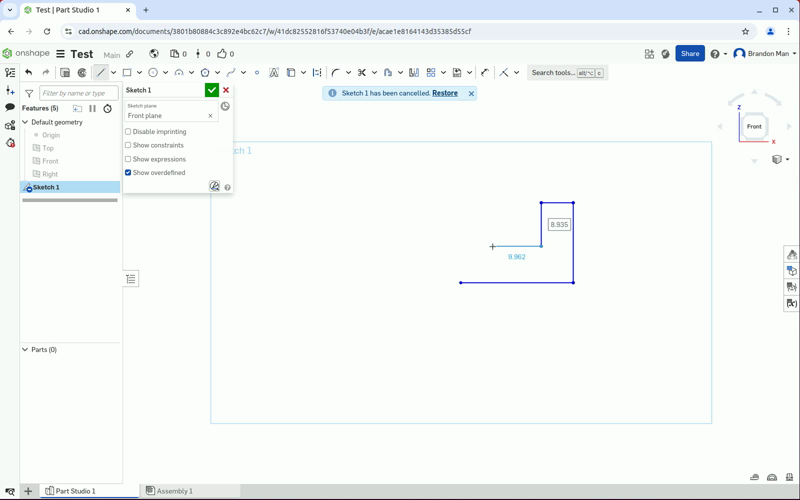
key_up(shift)
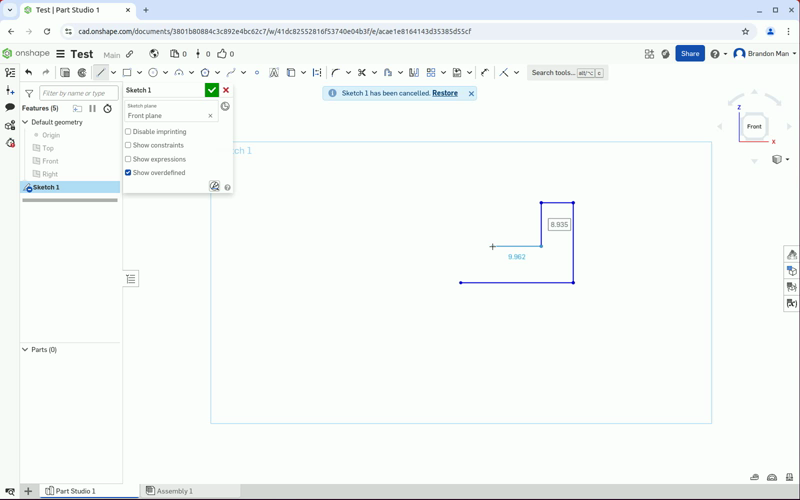
key_down(shift)
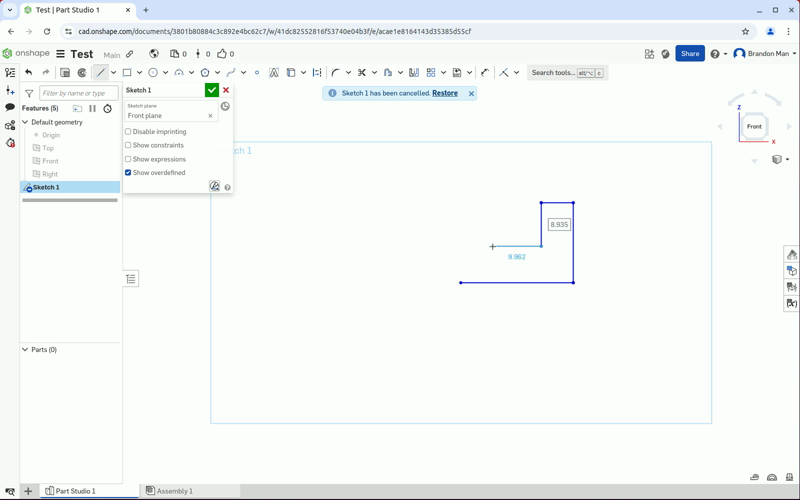
mouse_move(522, 246)
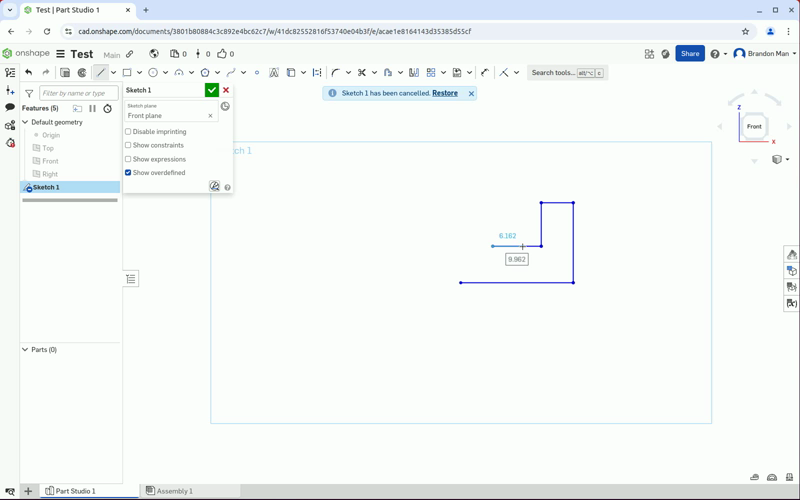
mouse_move(492, 202)
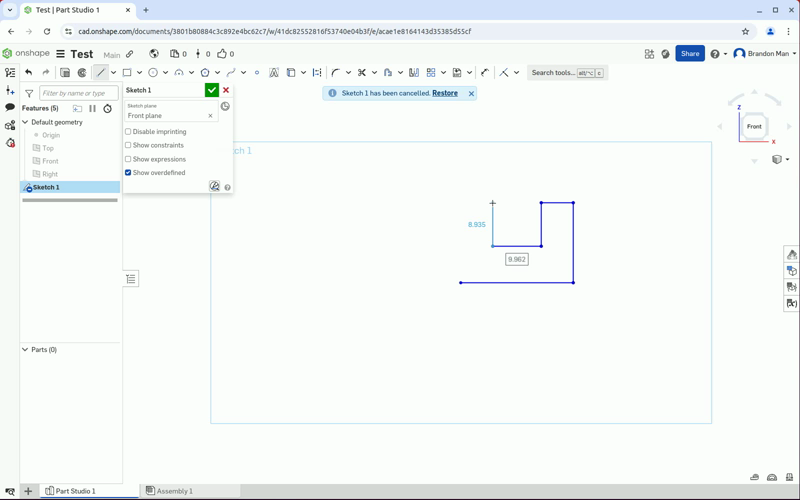
click(492, 202)
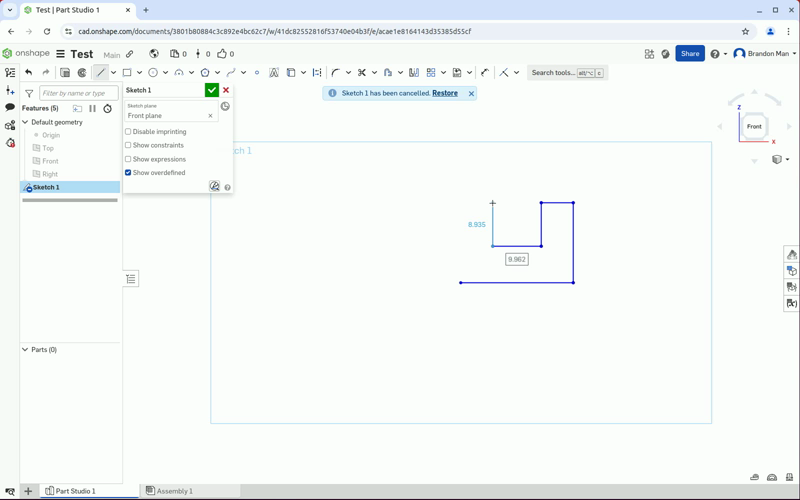
key_up(shift)
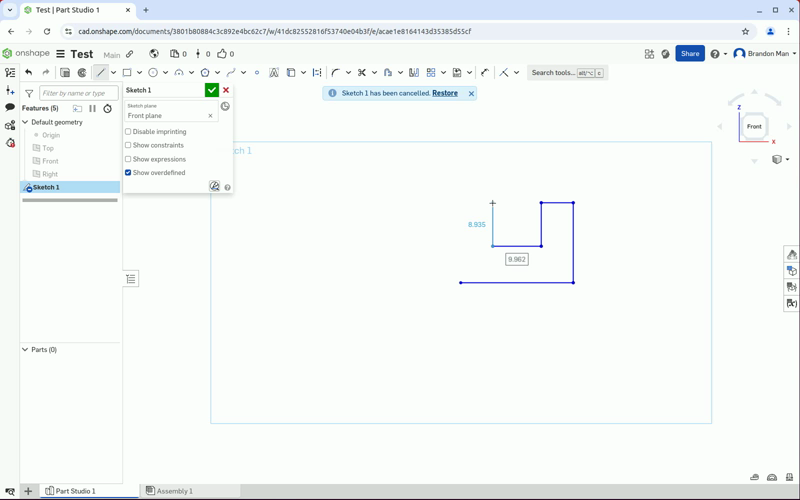
key_down(shift)
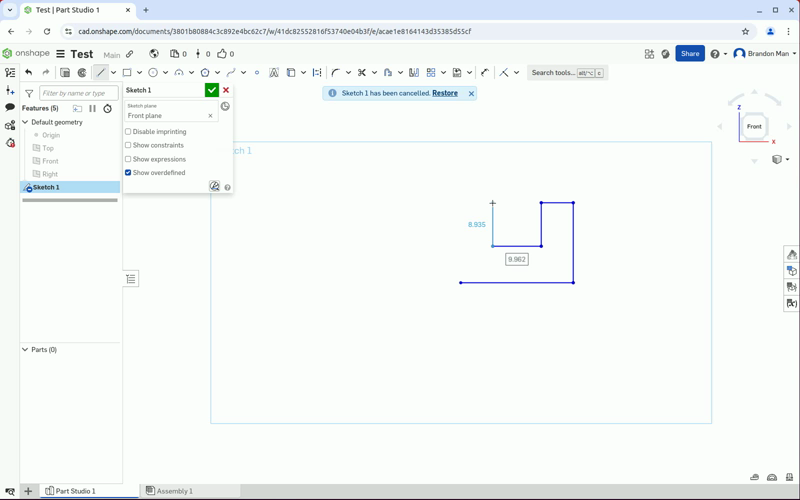
mouse_move(522, 202)
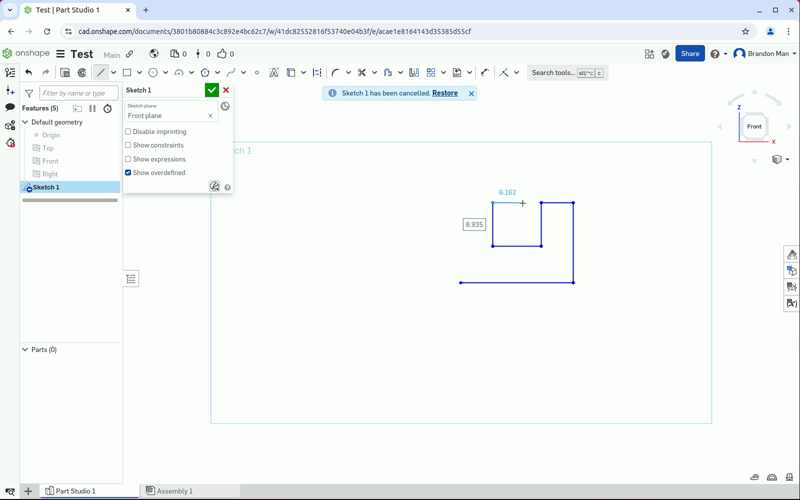
mouse_move(460, 202)
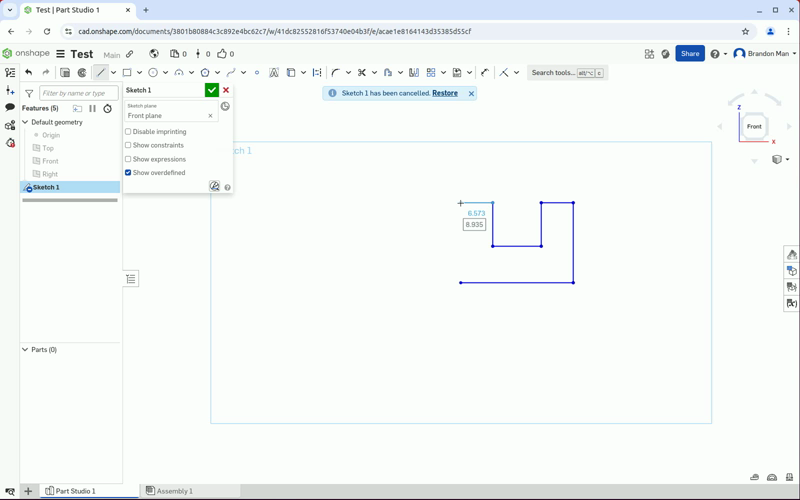
click(460, 202)
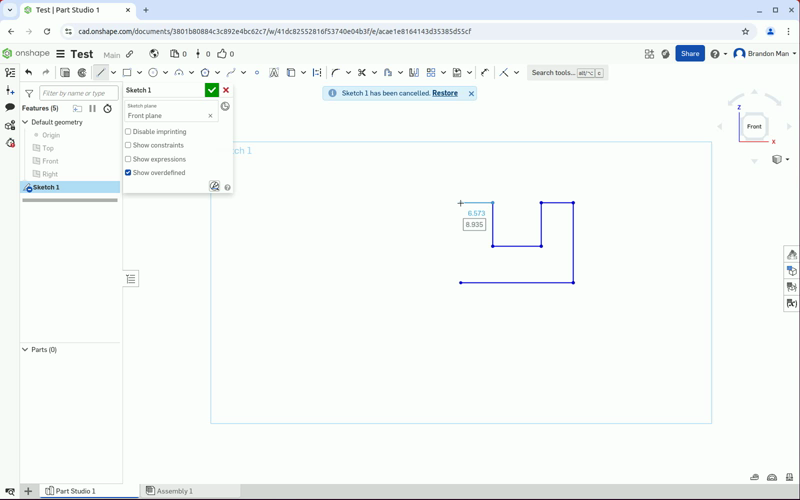
key_up(shift)
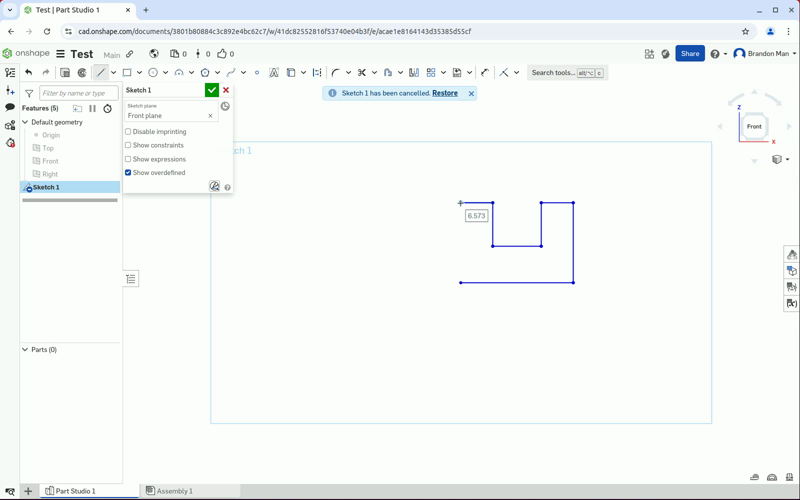
key_down(shift)
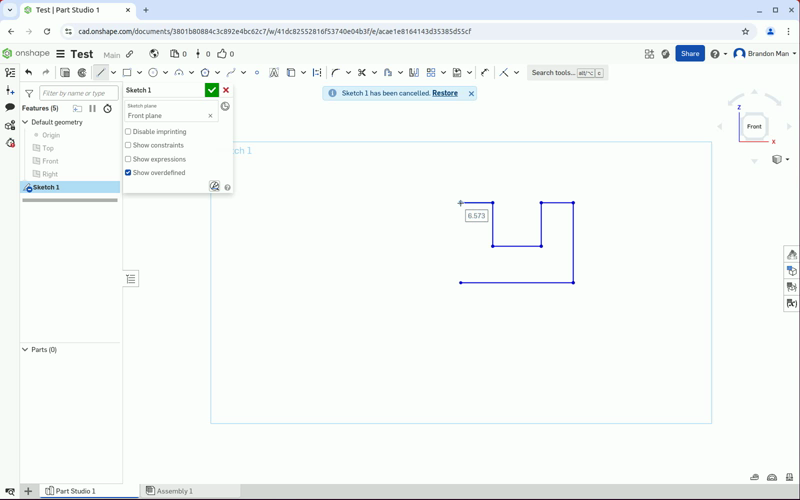
mouse_move(460, 282)
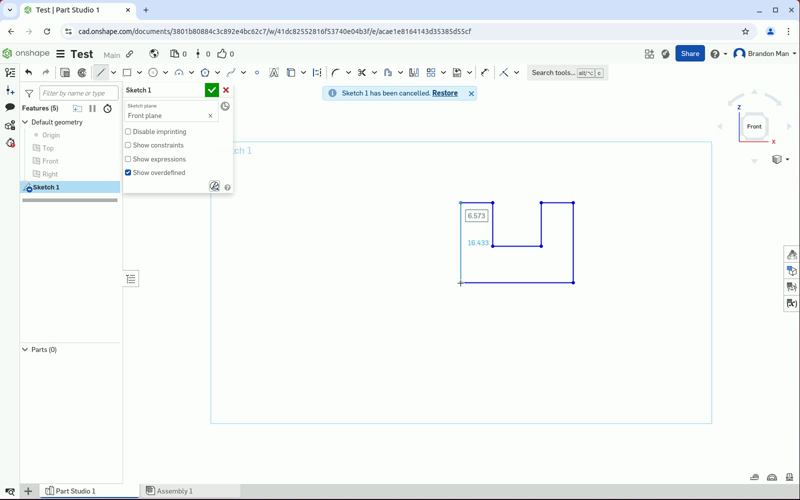
key_up(shift)
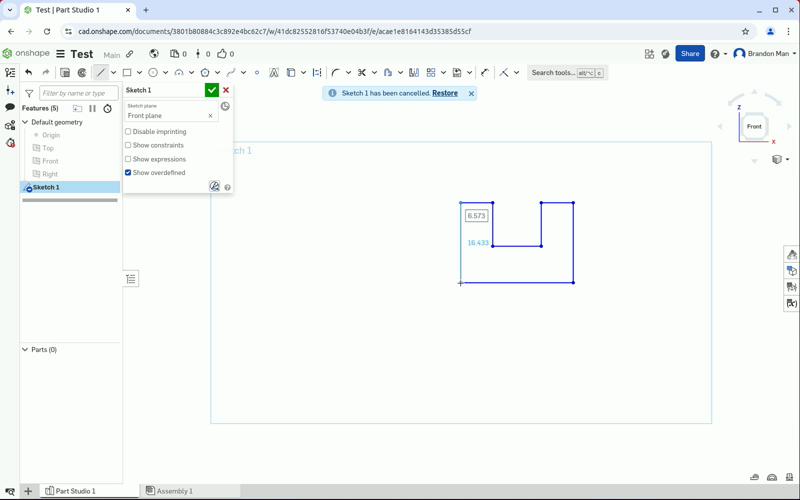
click(460, 282)
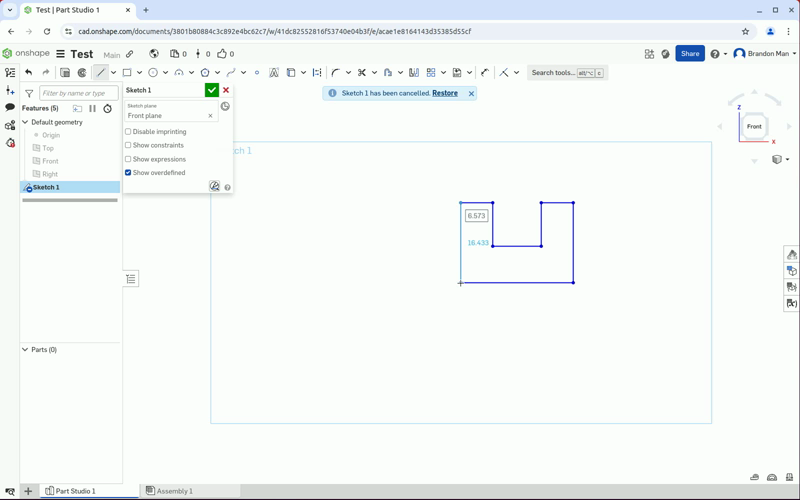
key(esc)
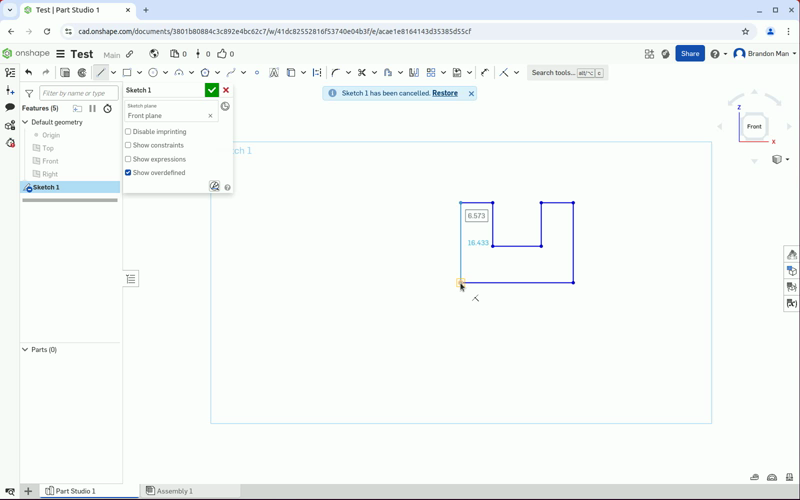
mouse_move(480, 270)
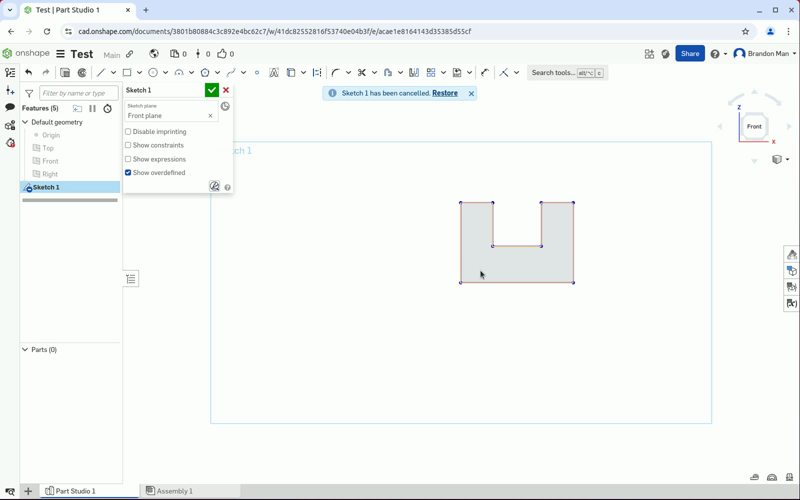
click(480, 270)
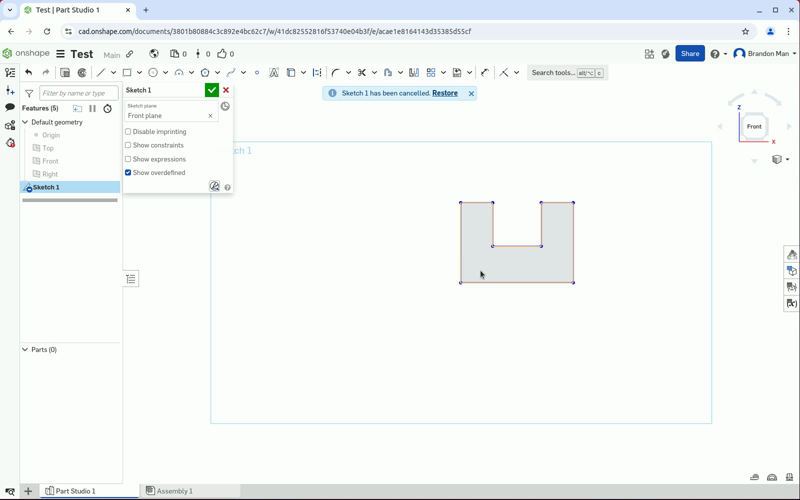
mouse_move(73, 352)
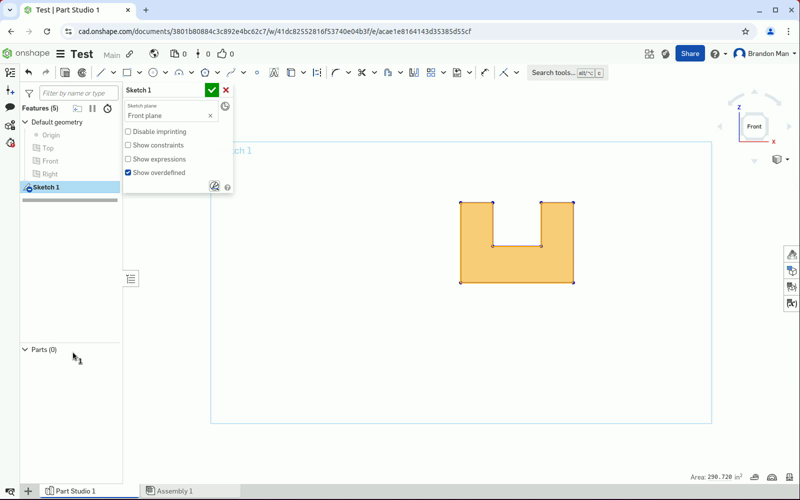
key(shift+y)
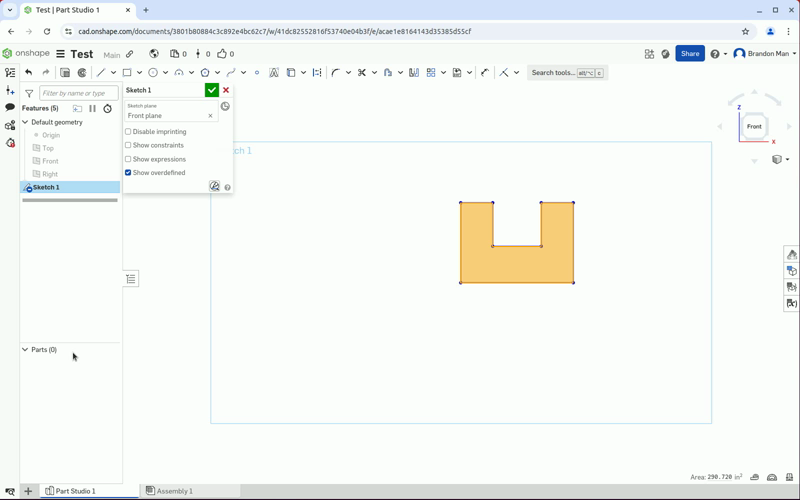
key(shift+e)
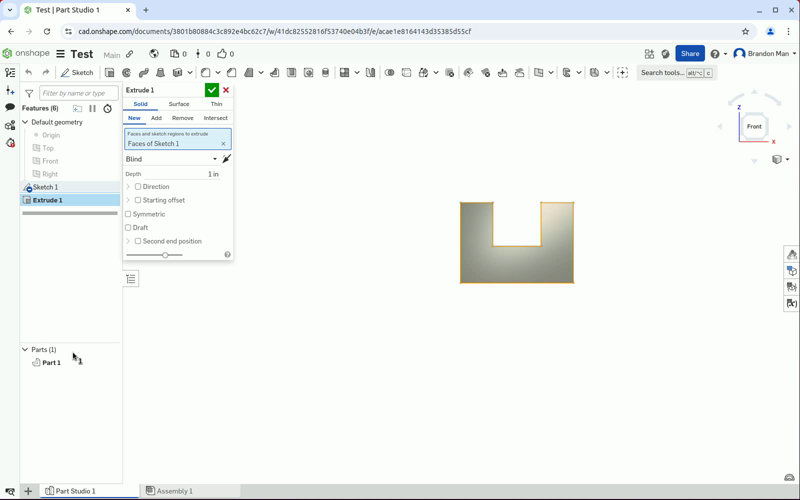
mouse_move(143, 106)
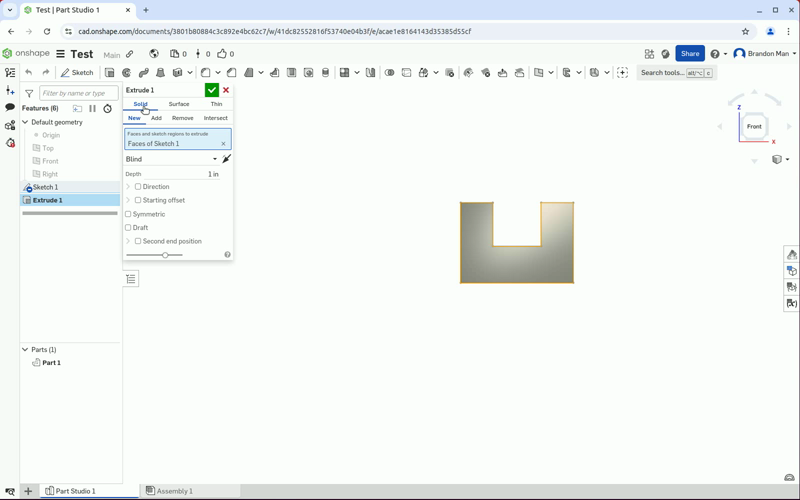
click(143, 106)
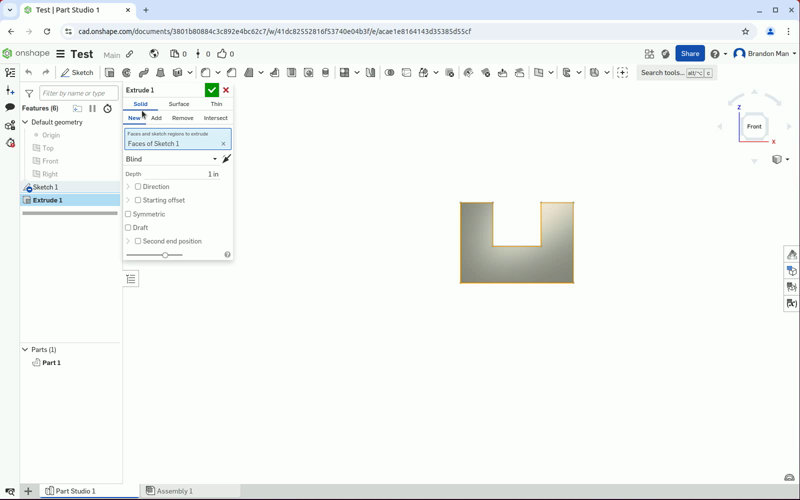
mouse_move(137, 120)
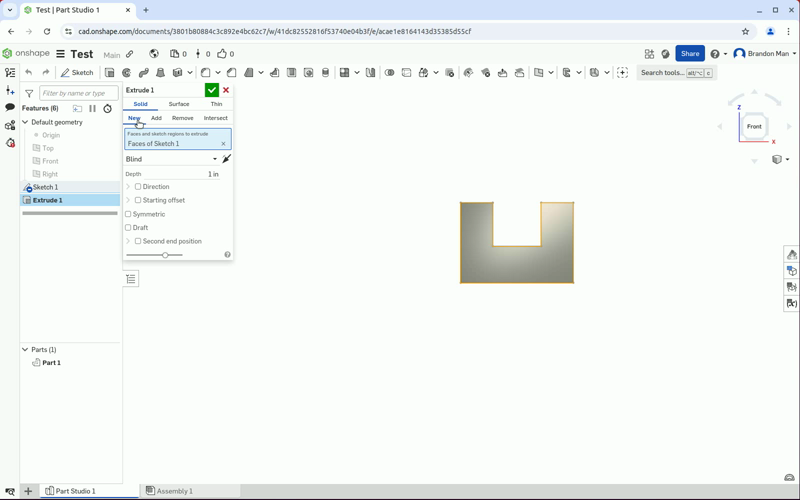
click(137, 120)
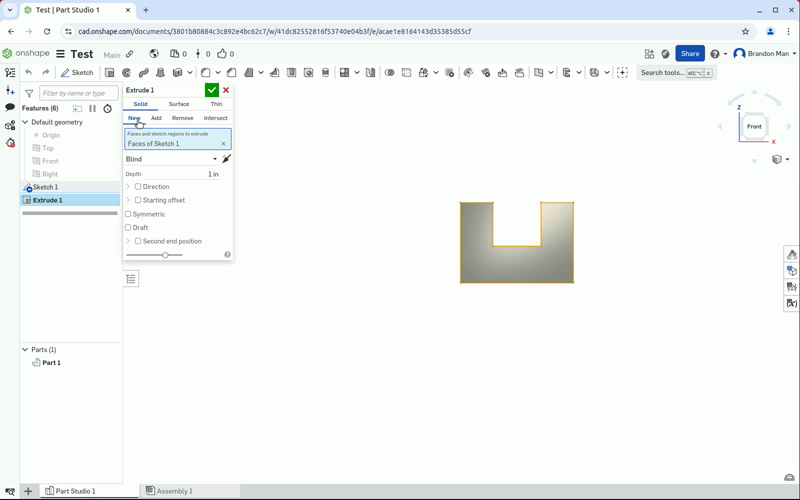
key(tab, 4)
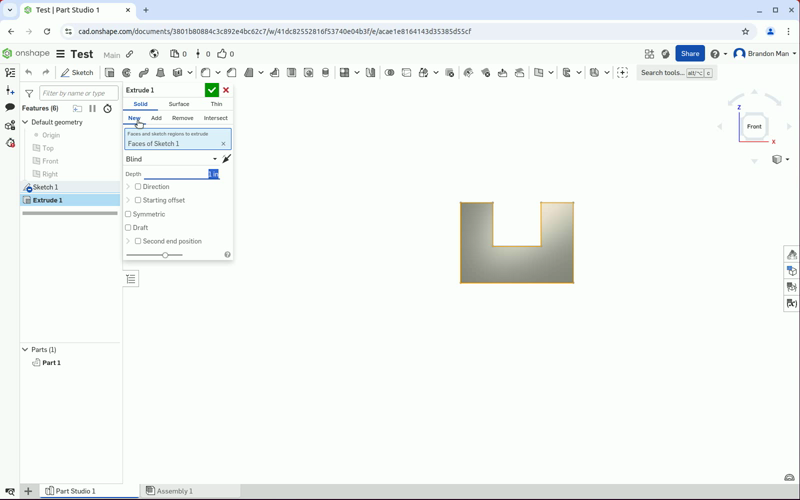
text(9.388)
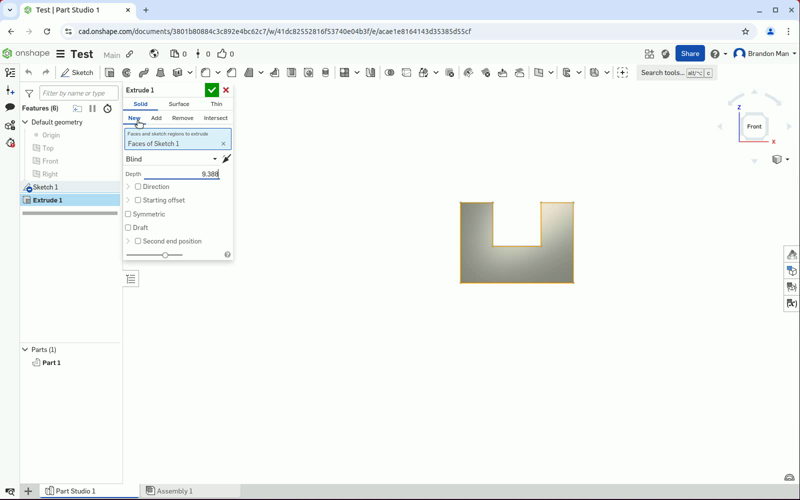
key(enter)
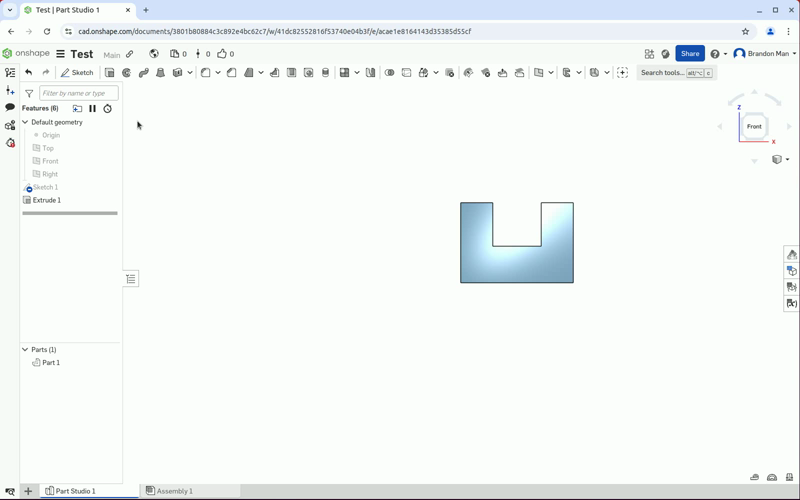
key(shift+h)
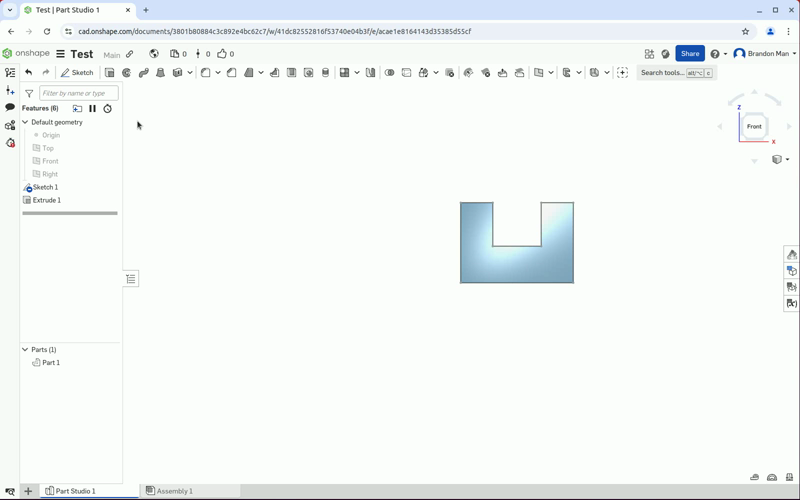
key(shift+h)
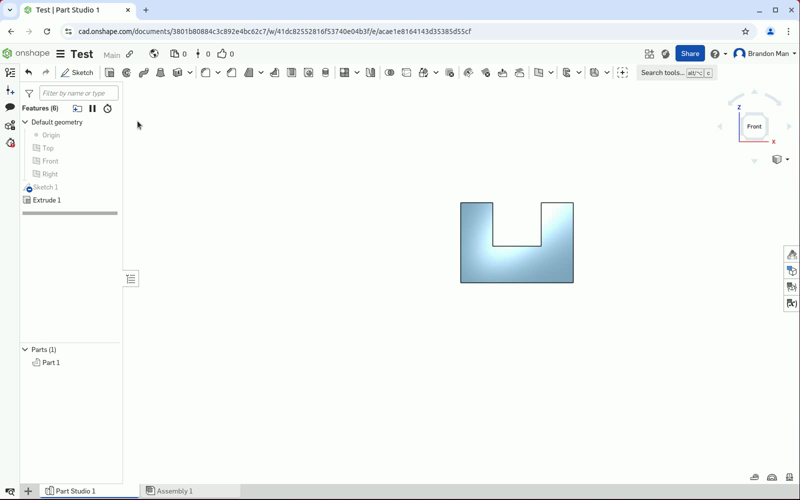
mouse_move(73, 189)
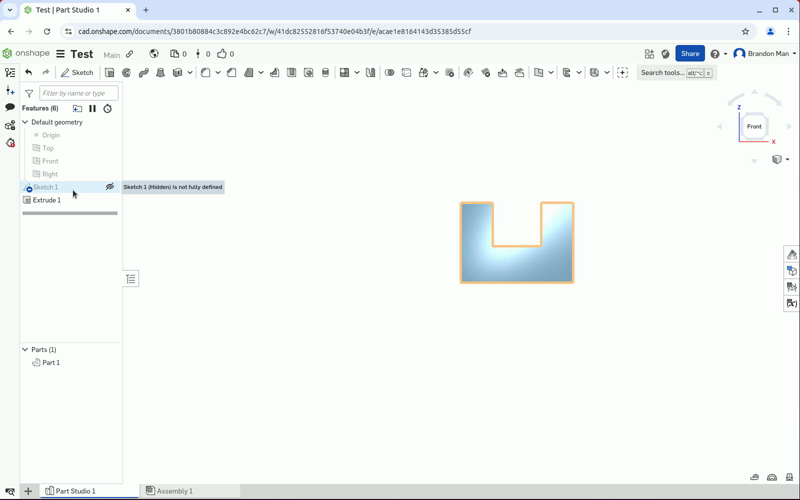
click(73, 189)
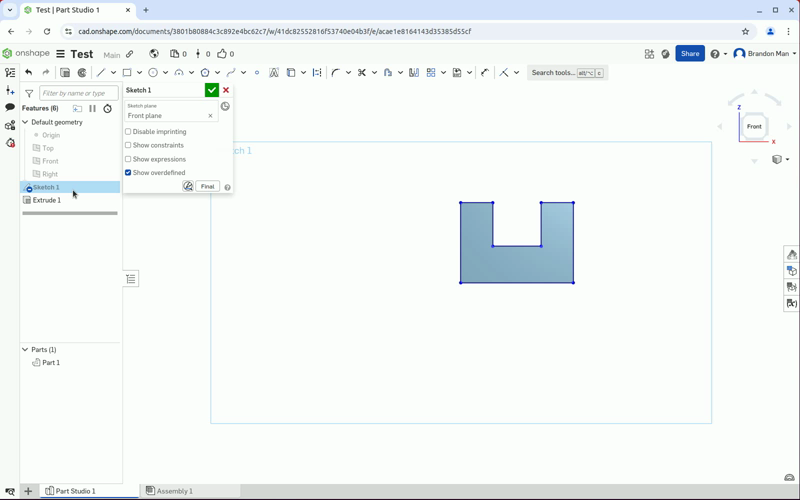
mouse_move(229, 92)
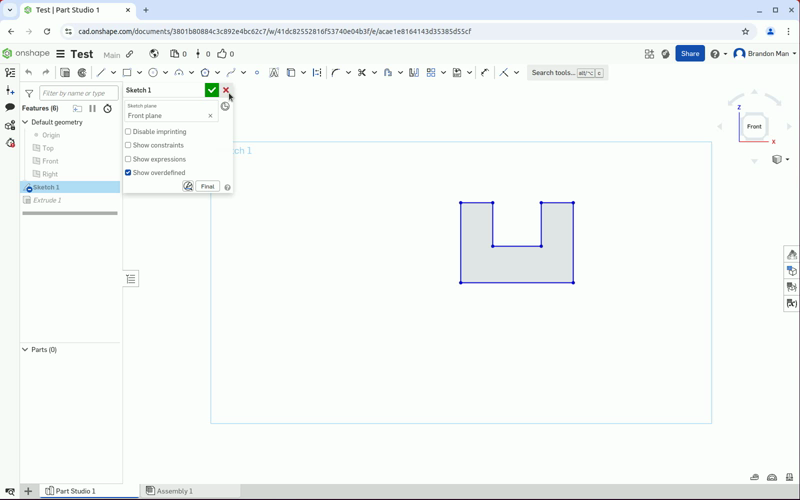
click(229, 92)
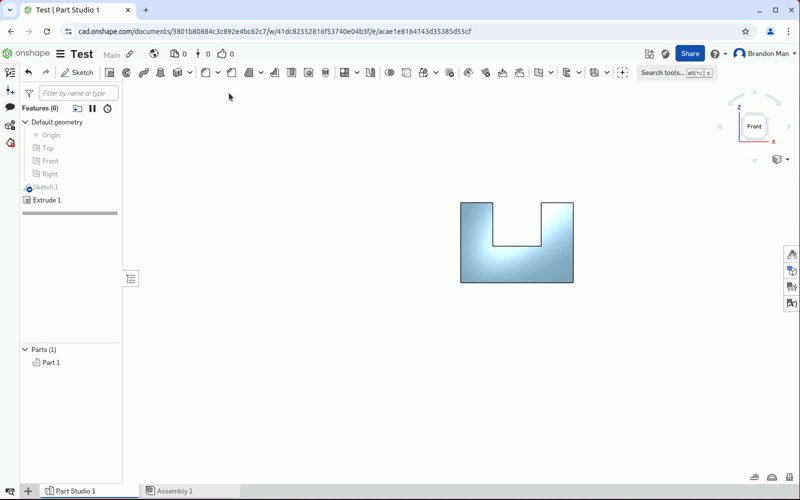
mouse_move(73, 352)
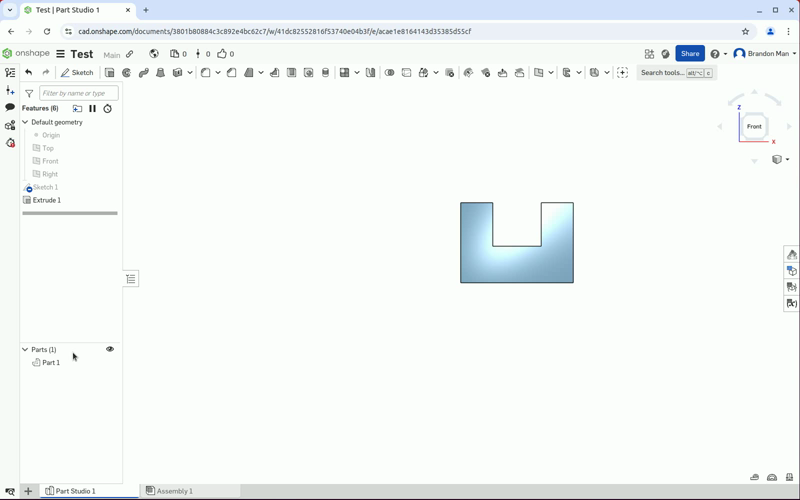
key(y)
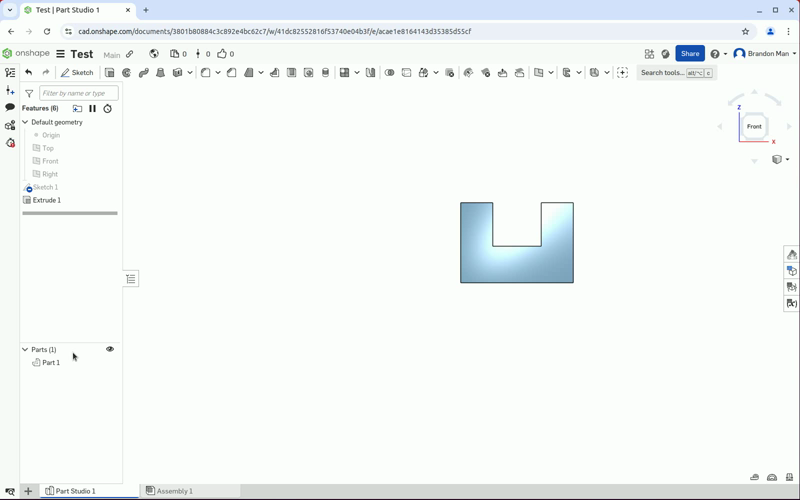
key(shift+p)
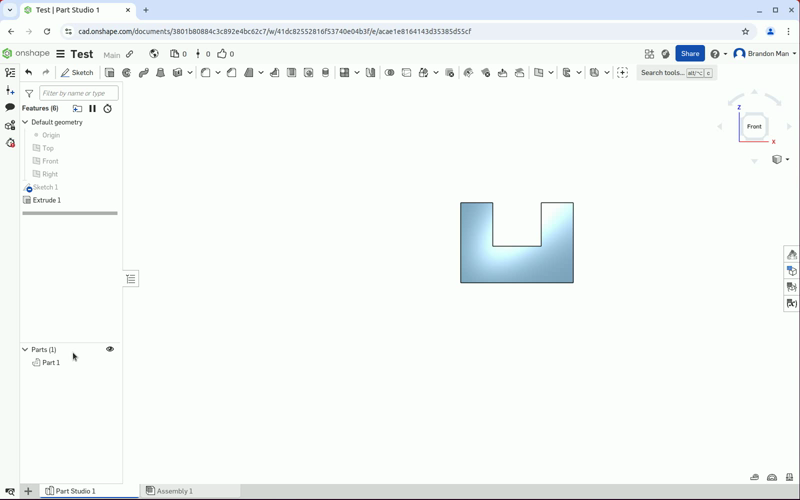
key(space)
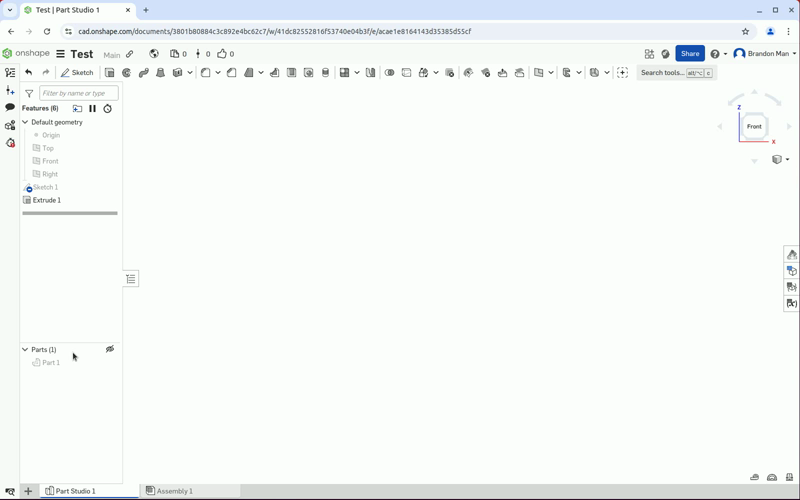
key_down(shift)
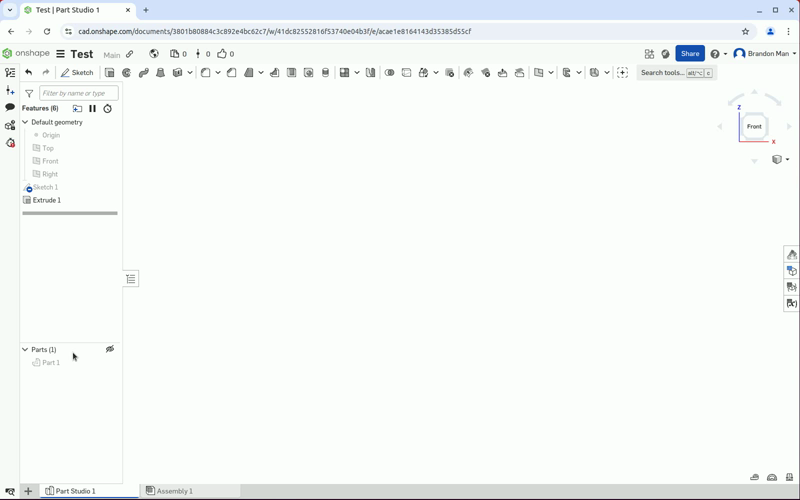
key(down)
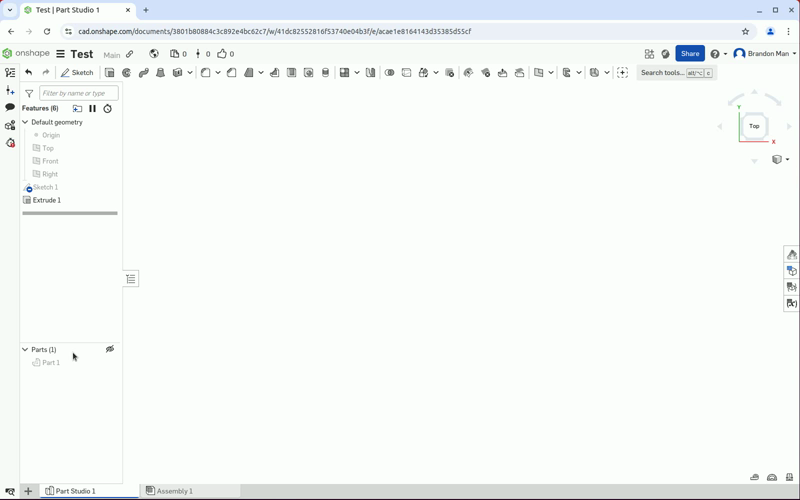
key_up(shift)
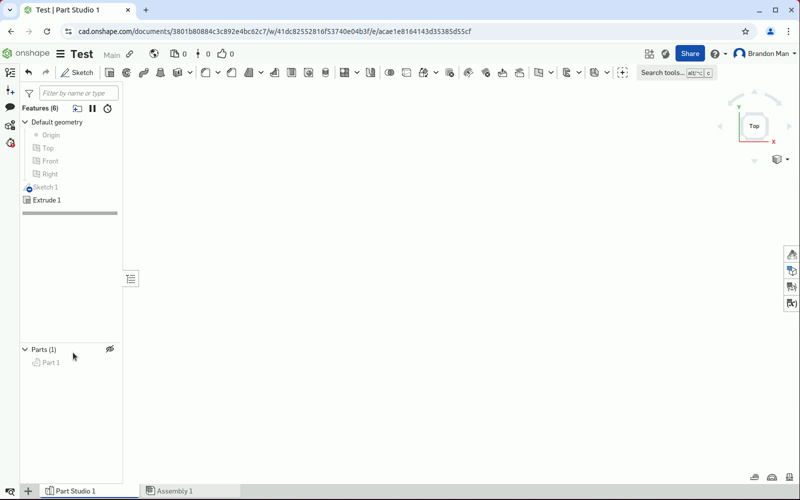
mouse_move(73, 352)
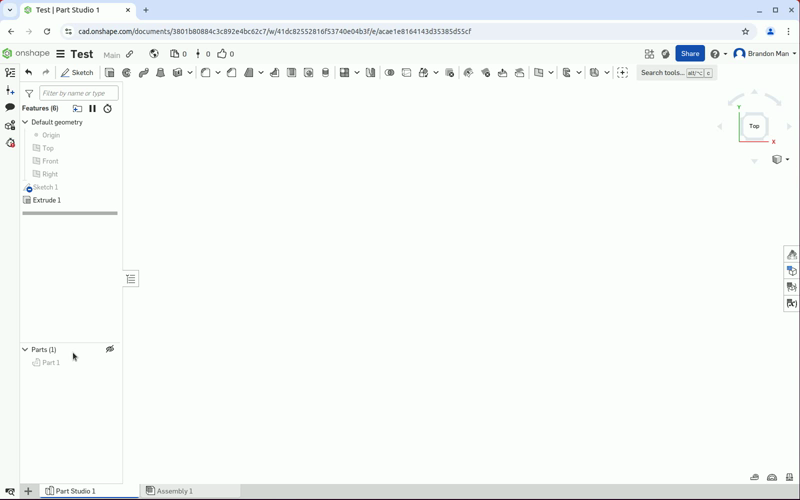
key(shift+y)
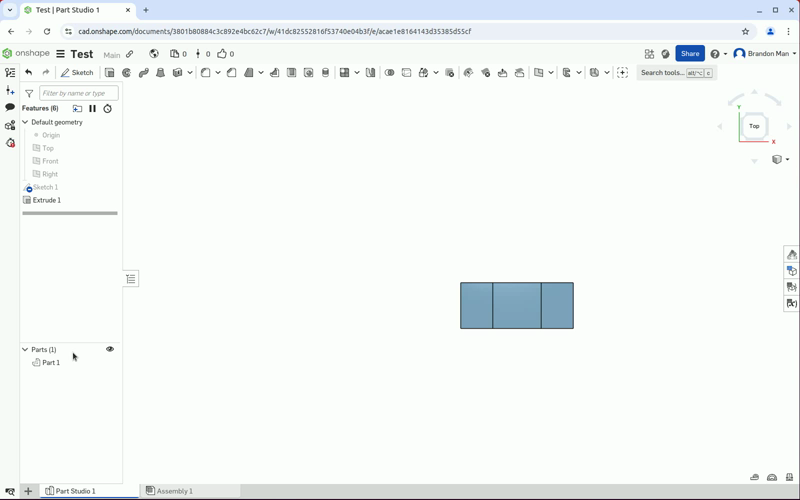
mouse_move(541, 75)
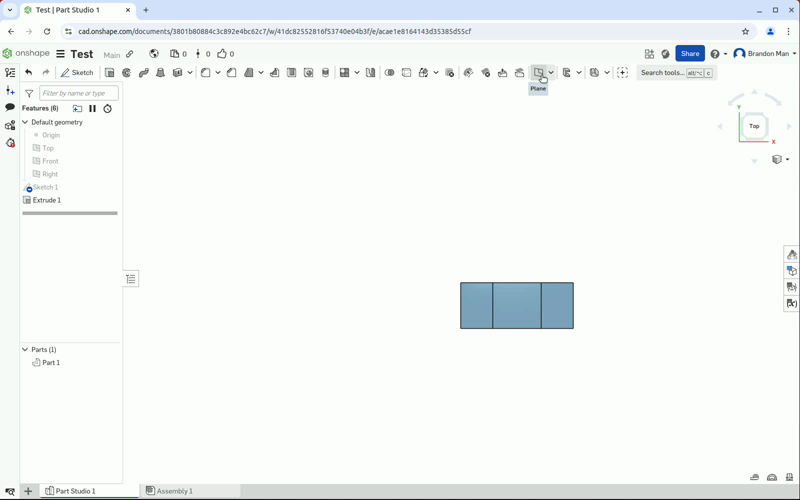
click(541, 75)
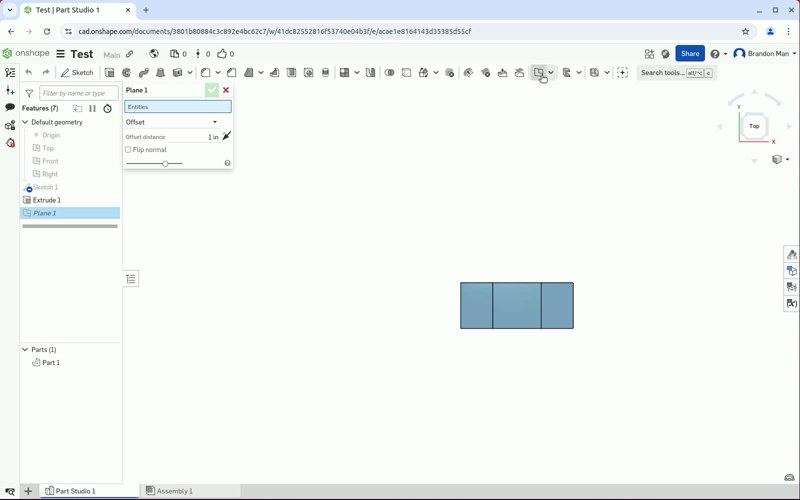
mouse_move(73, 150)
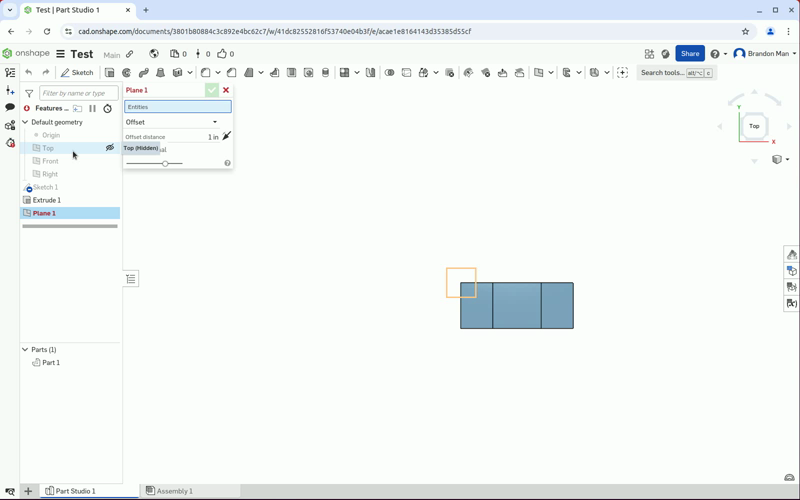
click(73, 150)
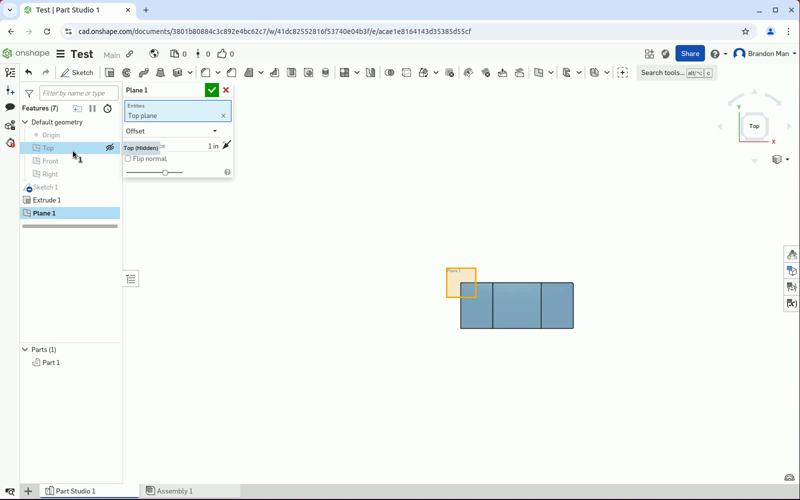
key(tab, 2)
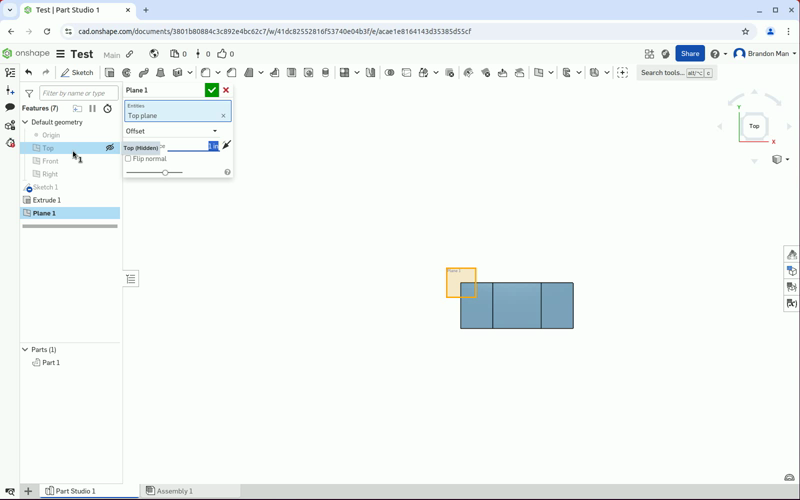
text(16.361)
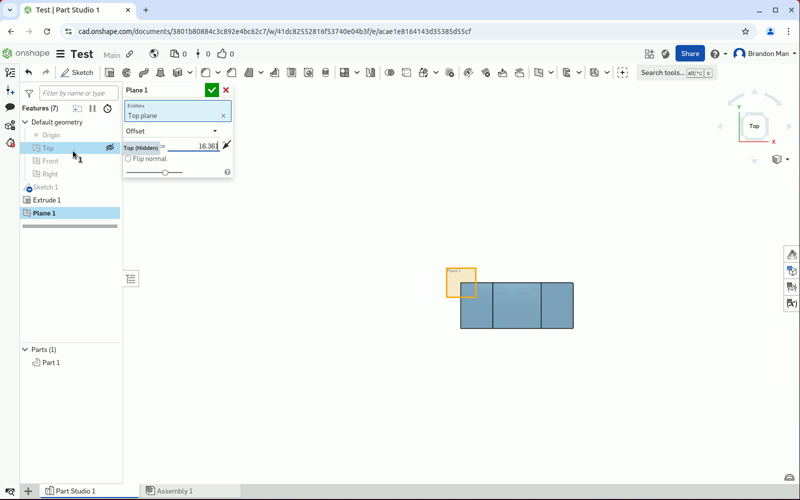
key(enter, 2)
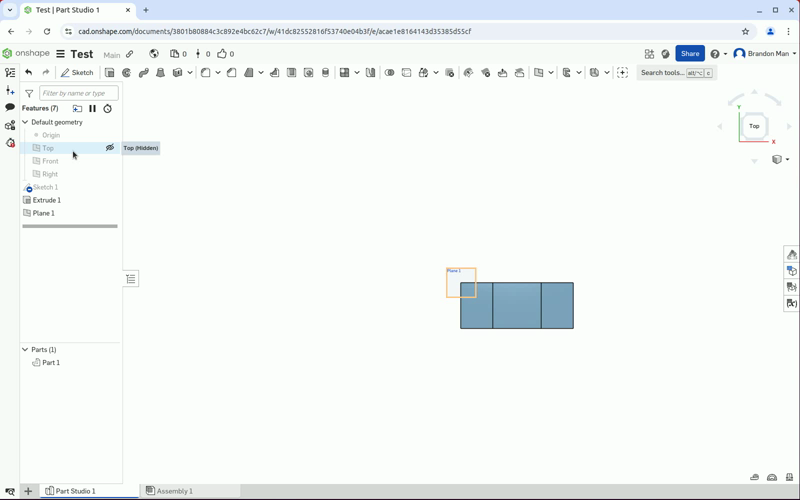
key(shift+s)
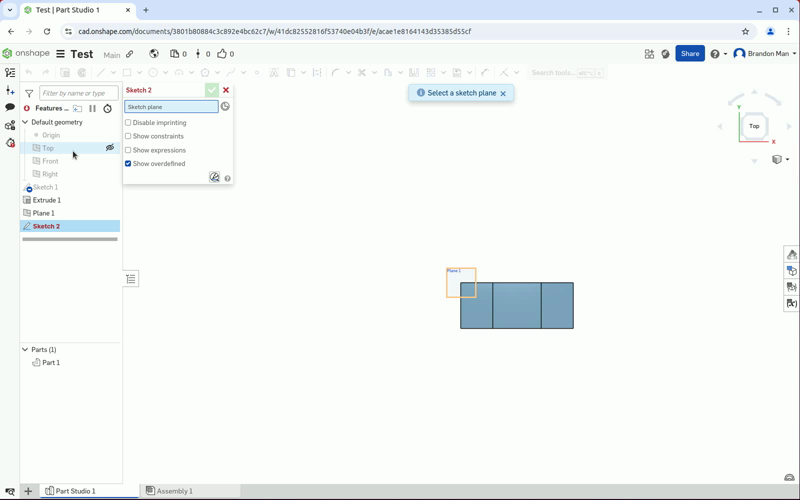
mouse_move(73, 215)
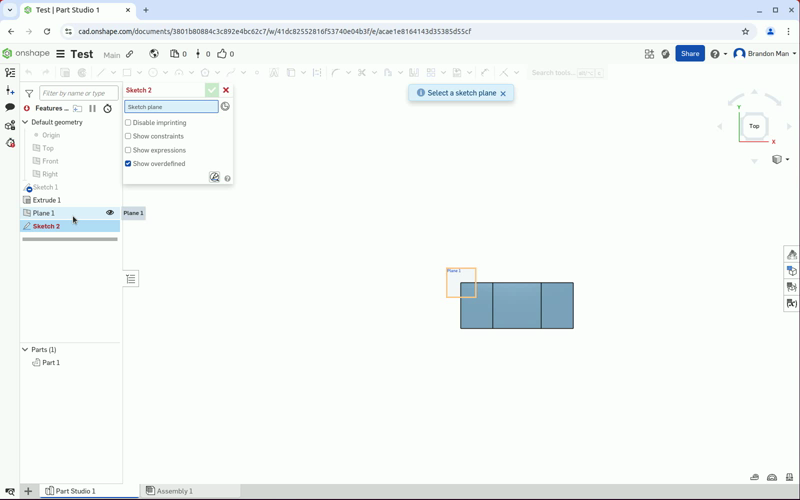
click(73, 215)
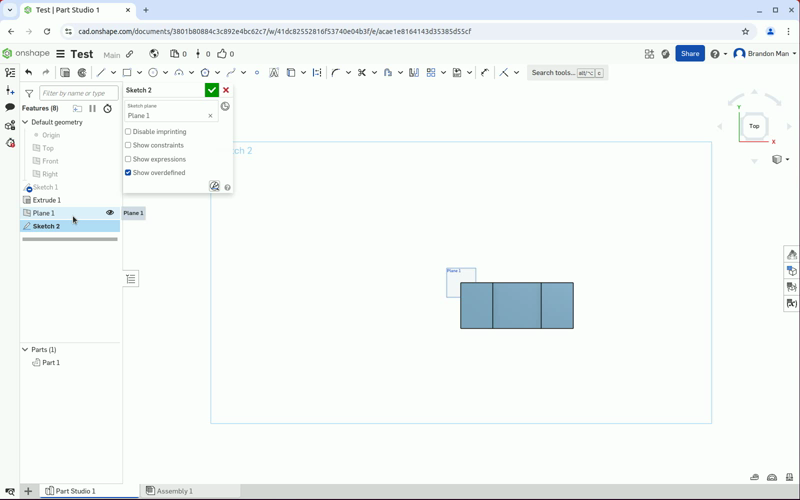
mouse_move(73, 352)
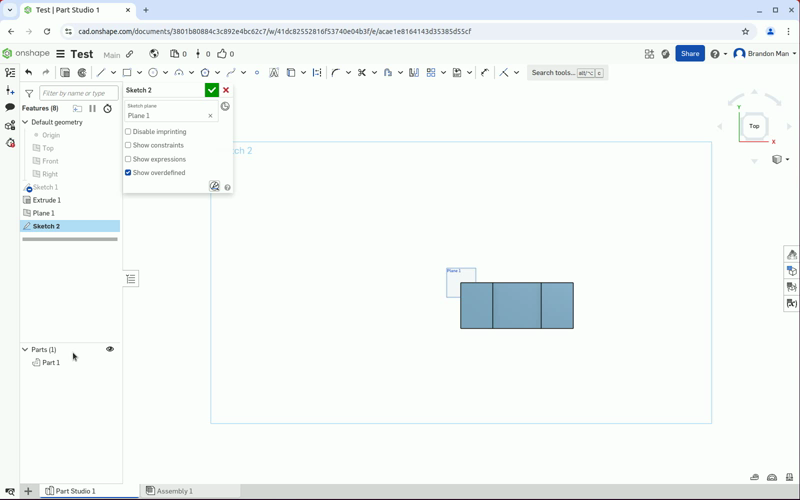
key(y)
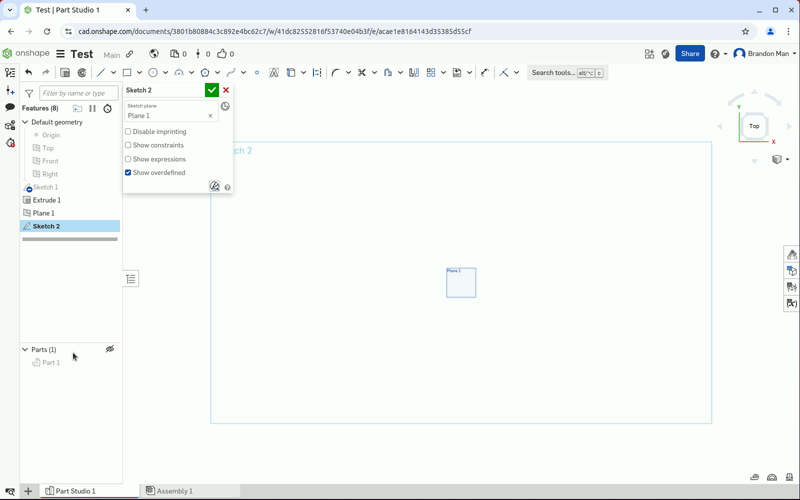
key(l)
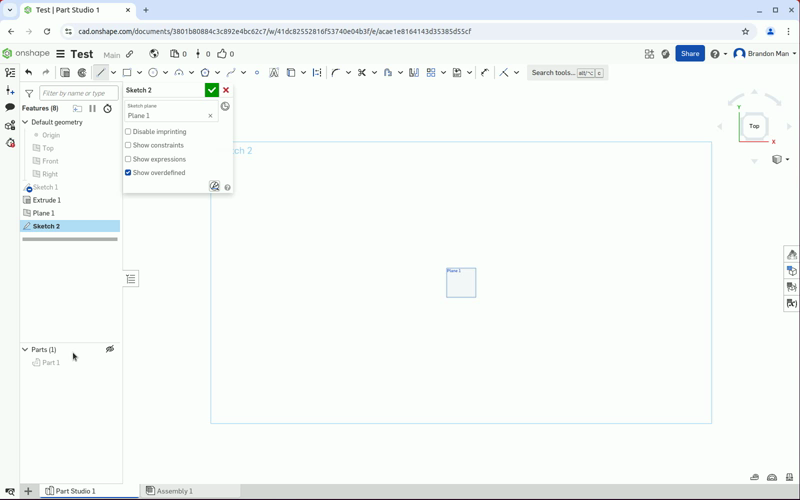
key_down(shift)
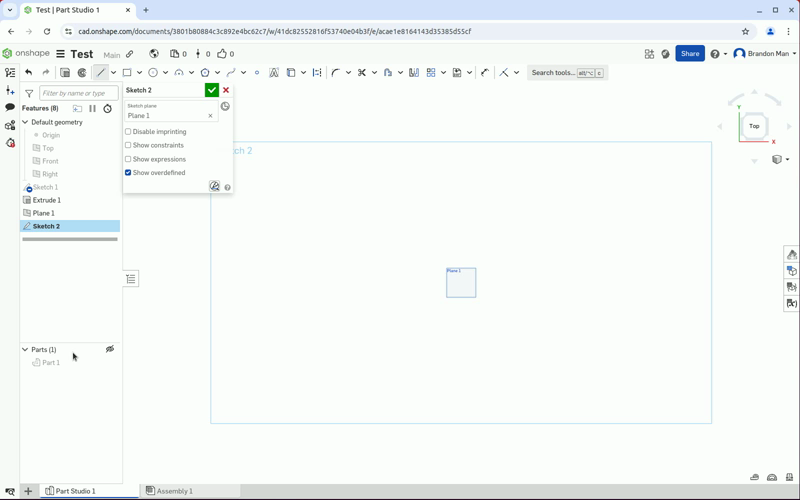
mouse_move(541, 313)
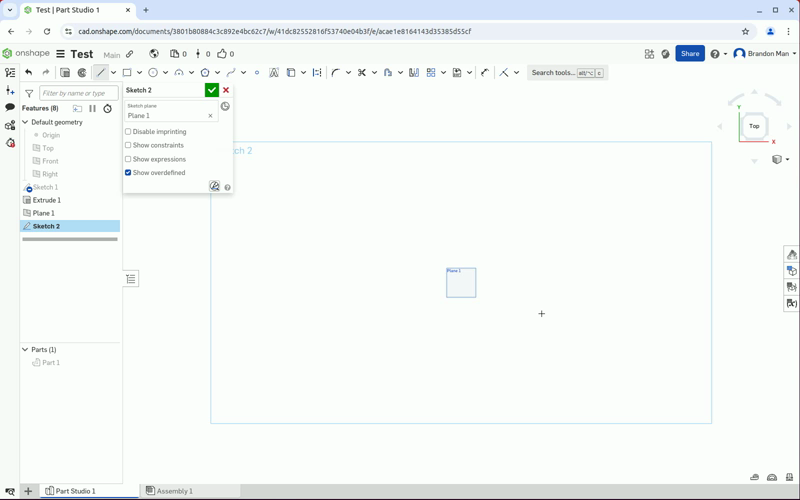
click(541, 313)
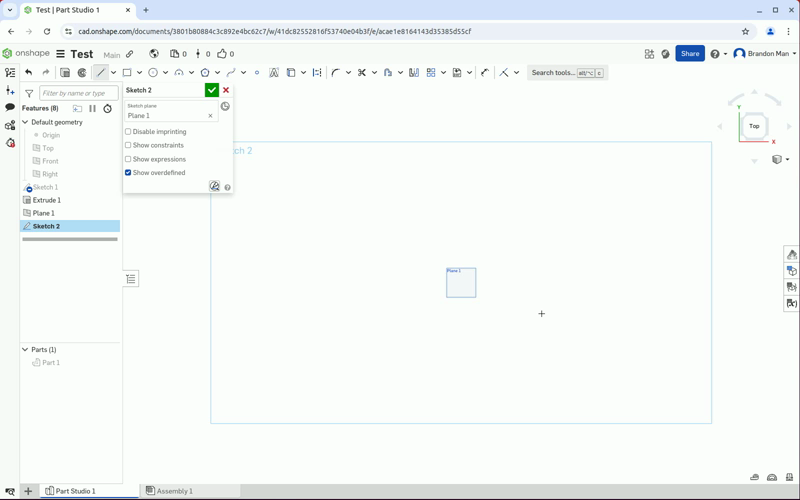
key_up(shift)
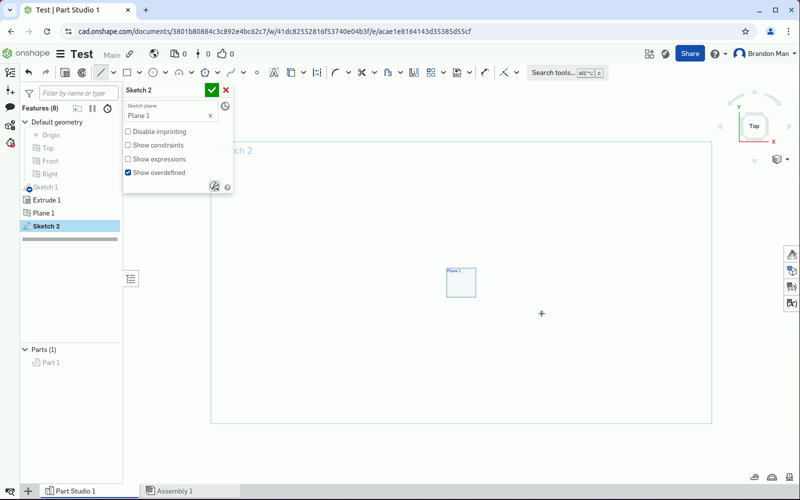
key_down(shift)
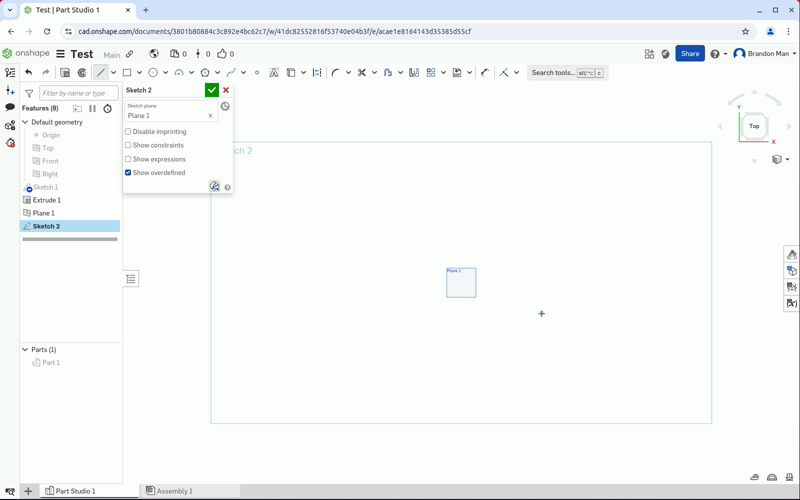
mouse_move(571, 313)
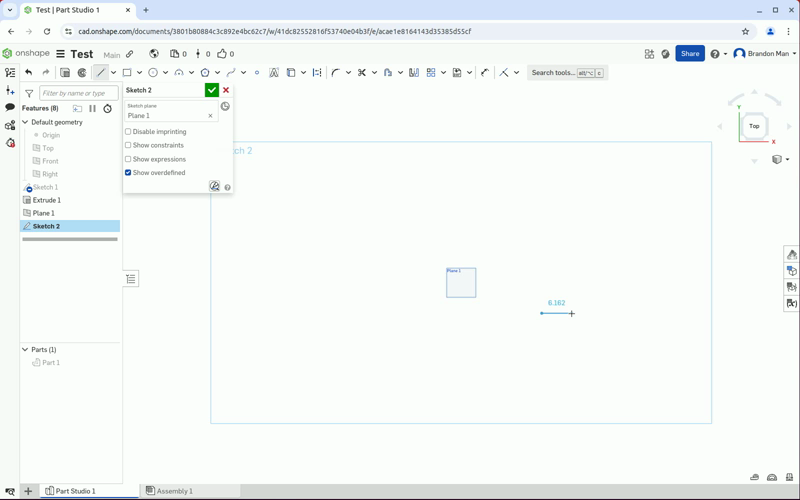
mouse_move(574, 313)
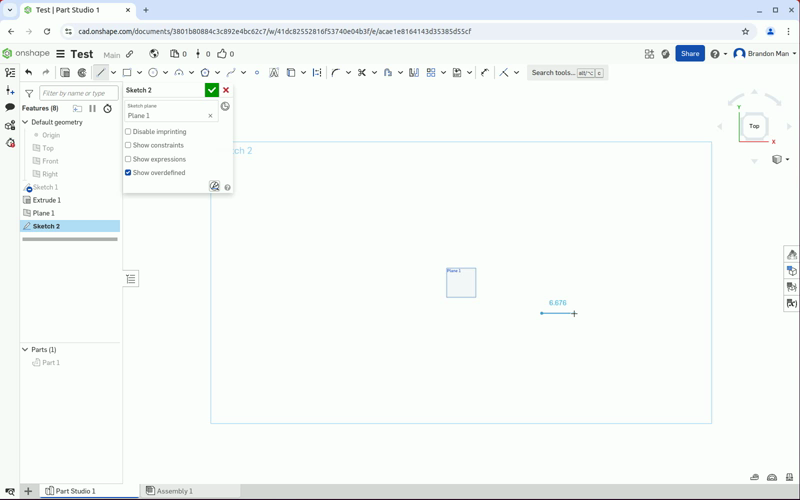
click(574, 313)
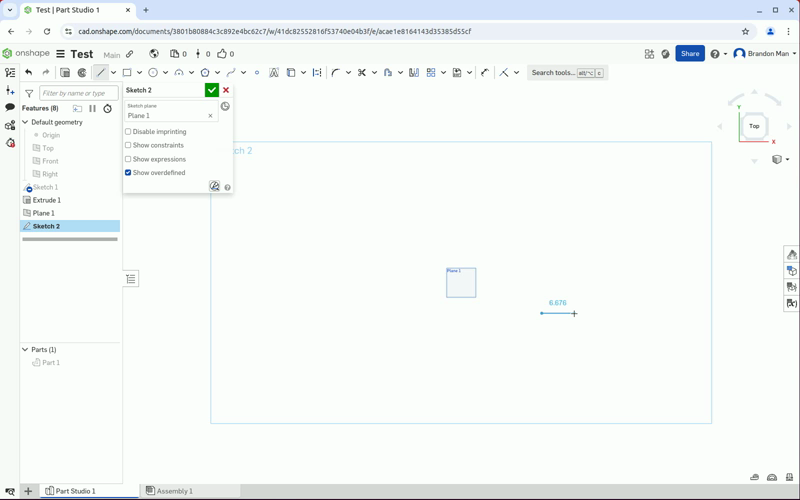
key_up(shift)
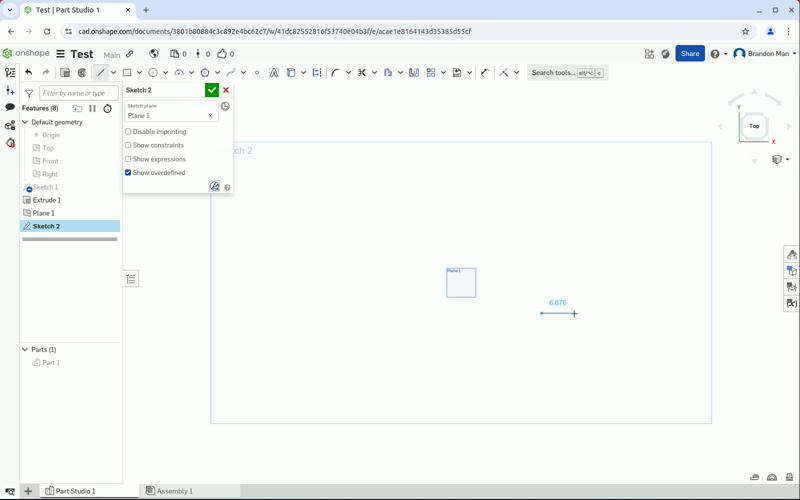
key_down(shift)
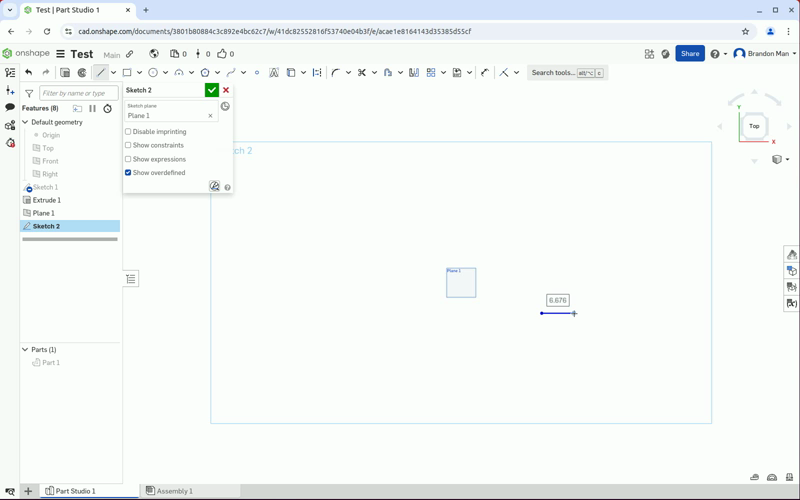
mouse_move(589, 313)
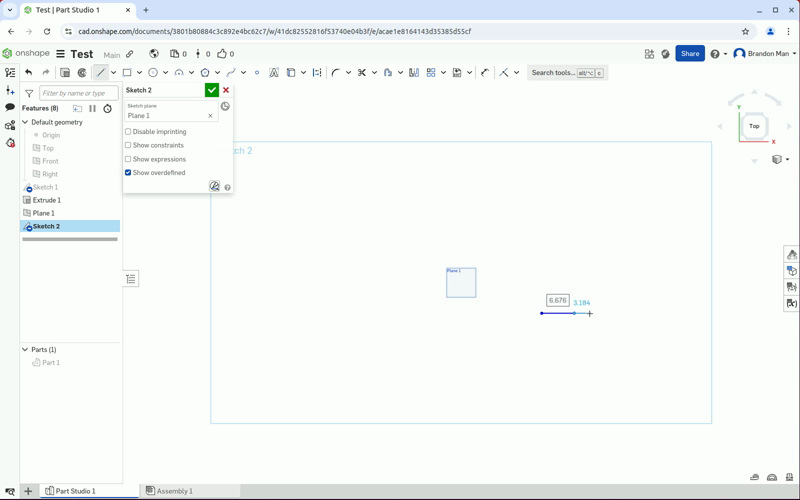
mouse_move(574, 293)
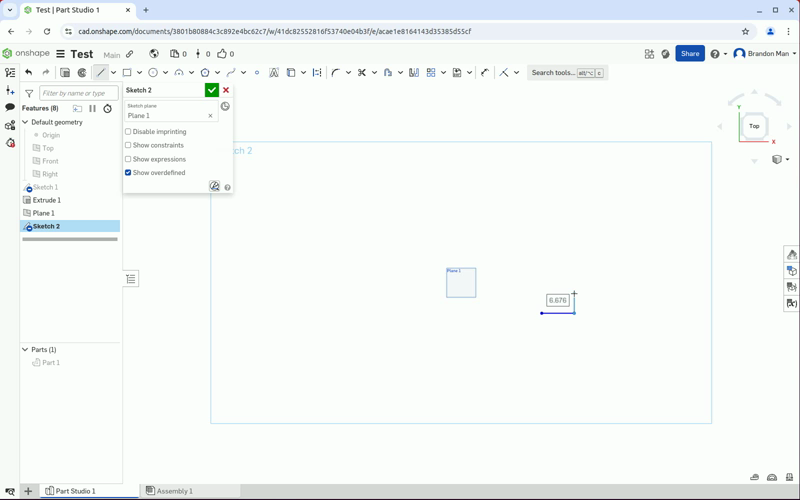
click(574, 293)
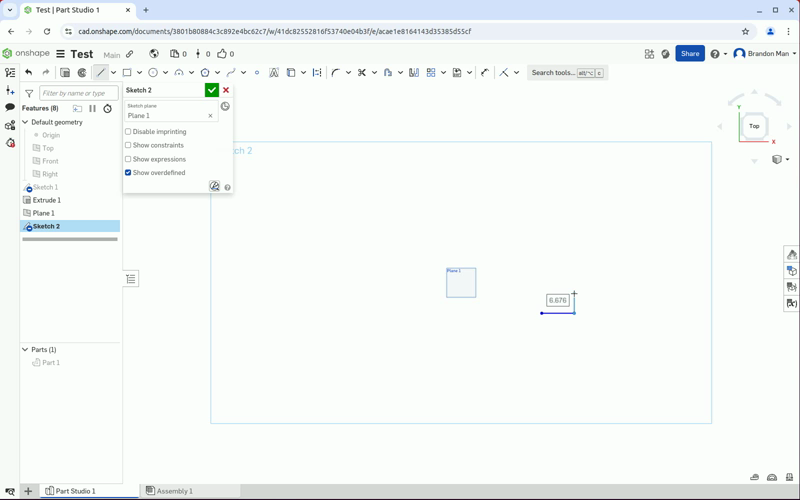
key_up(shift)
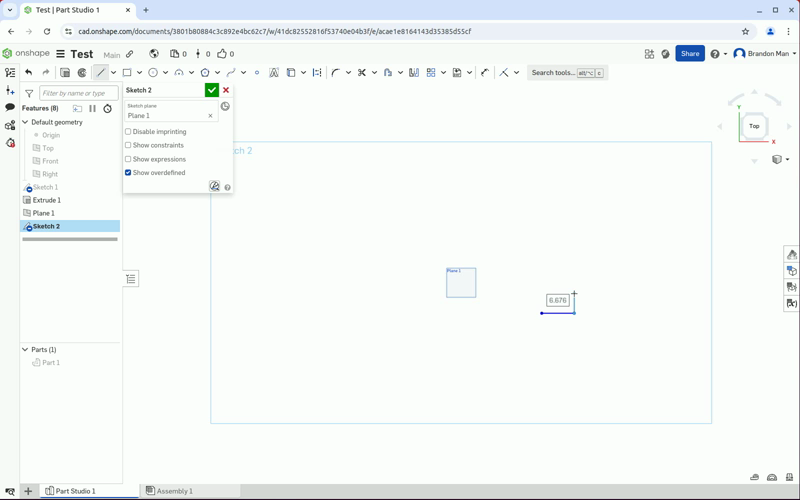
key_down(shift)
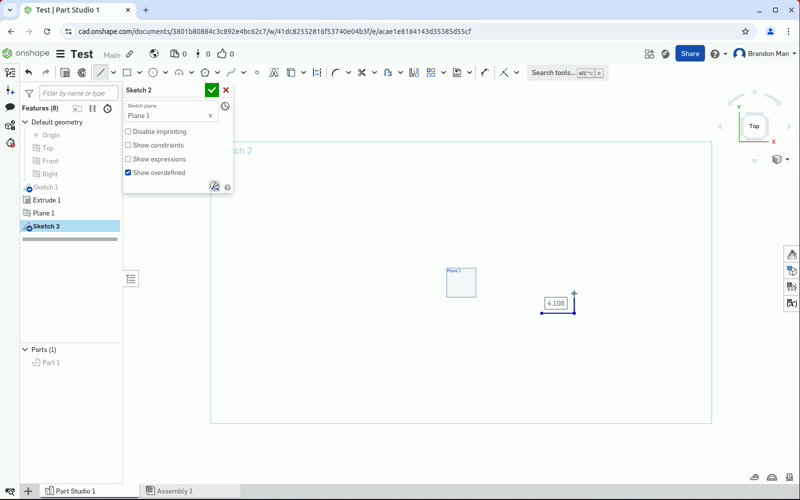
mouse_move(589, 293)
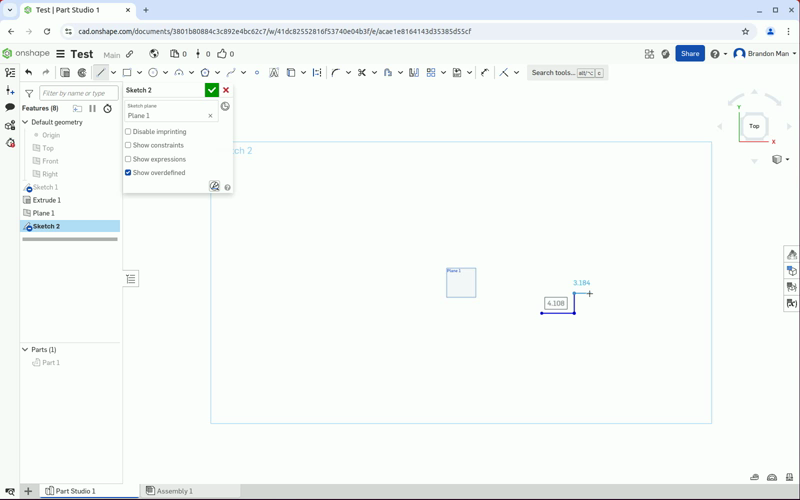
mouse_move(541, 293)
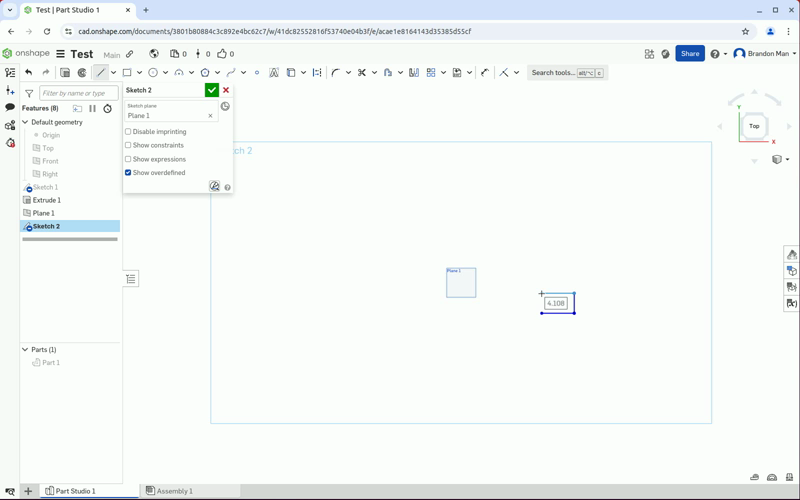
click(541, 293)
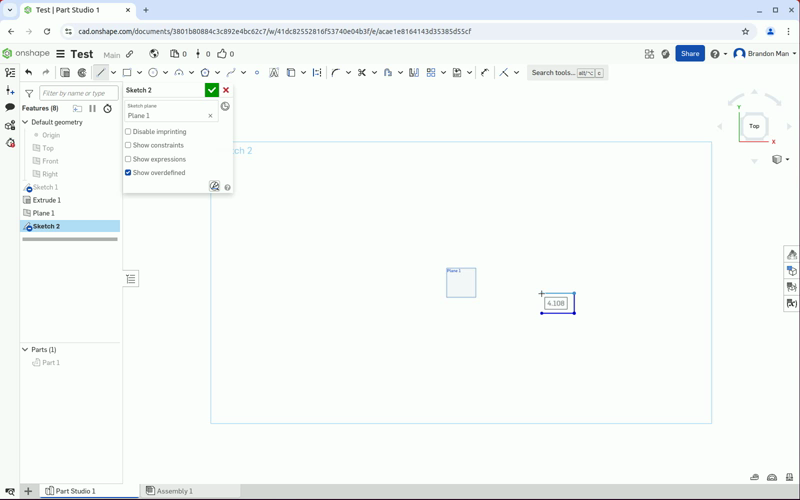
key_up(shift)
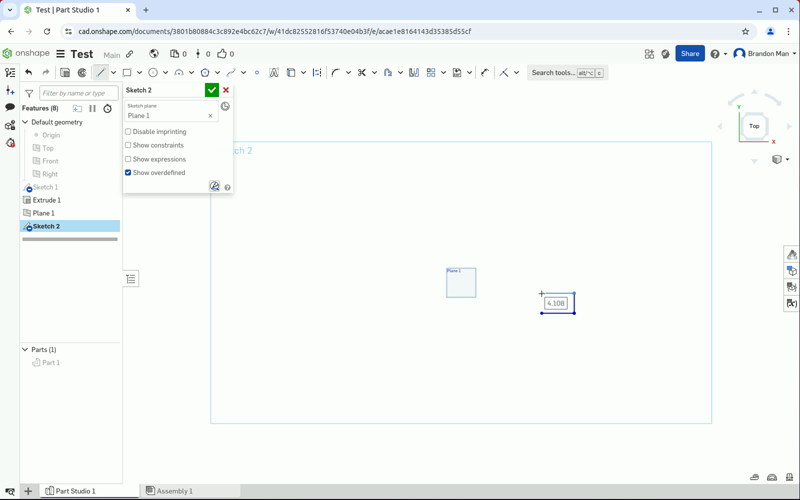
mouse_move(571, 293)
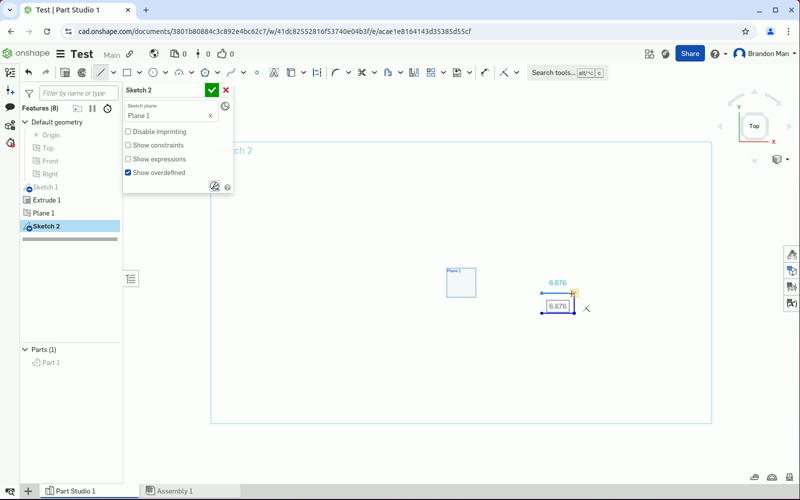
key_down(shift)
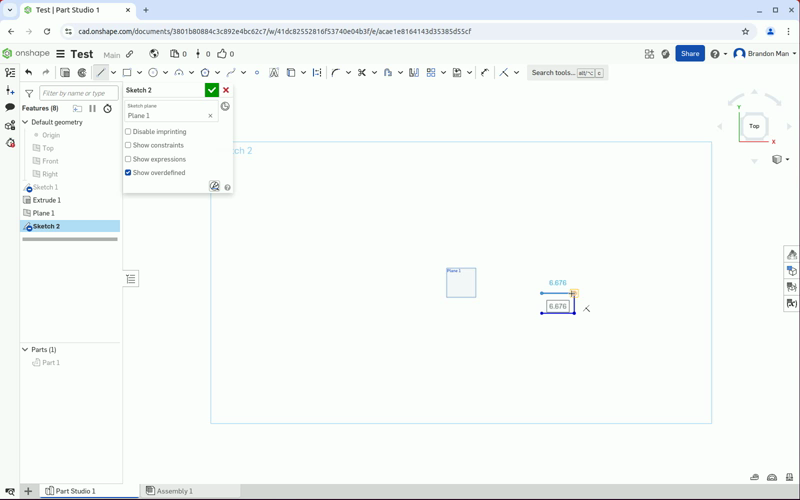
mouse_move(541, 313)
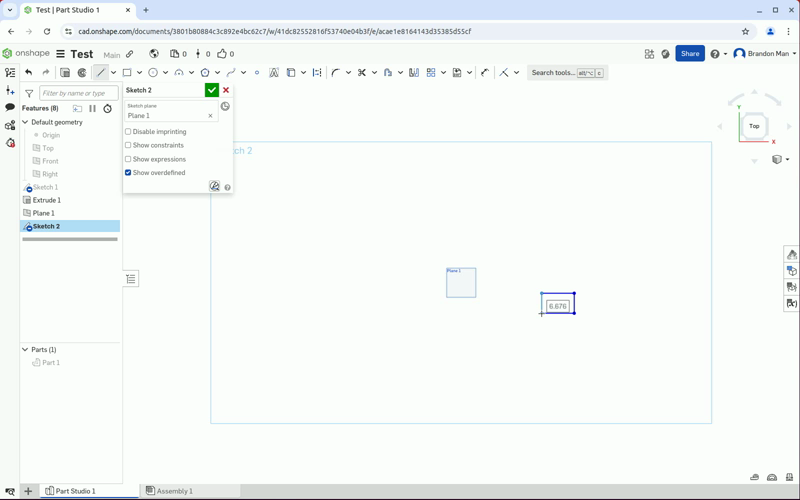
key_up(shift)
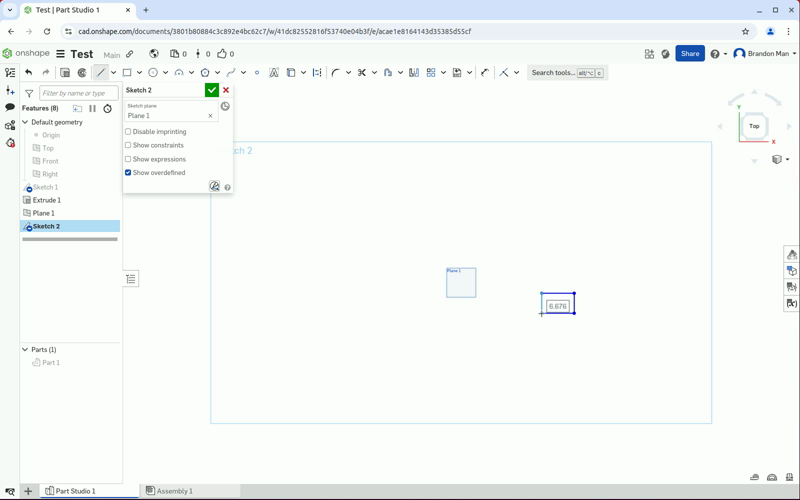
click(541, 313)
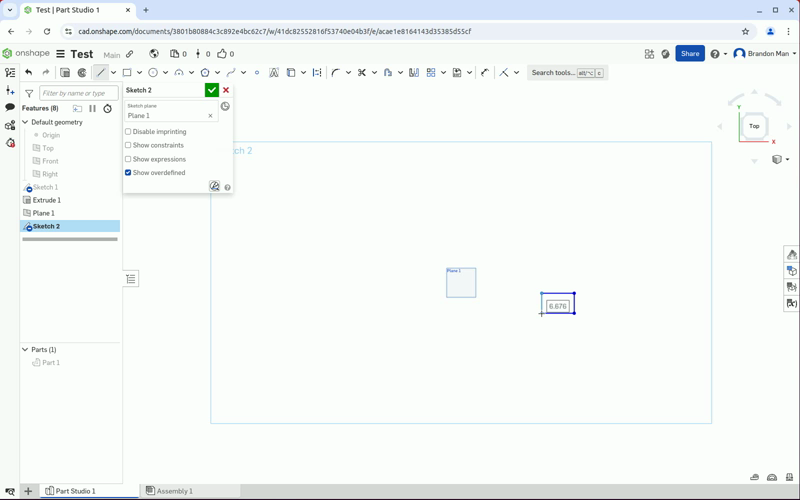
key(esc)
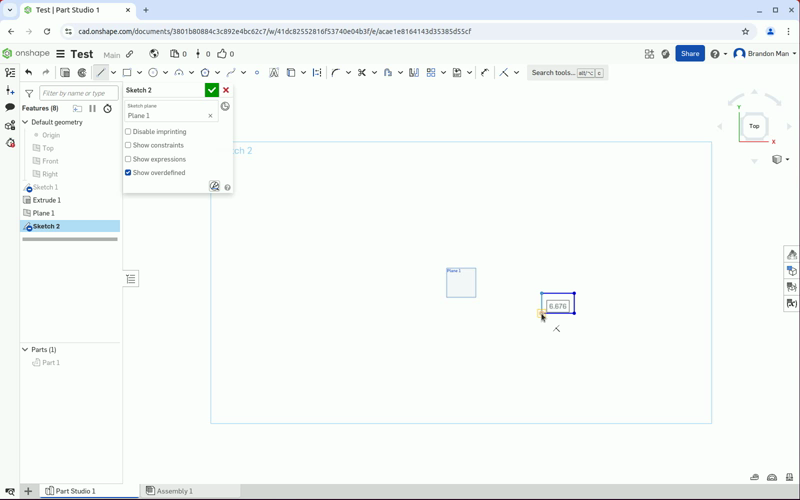
mouse_move(561, 296)
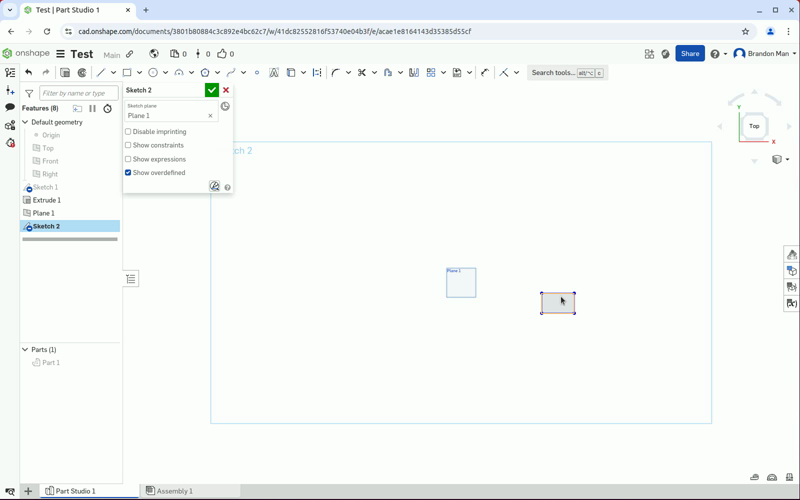
scroll(6)
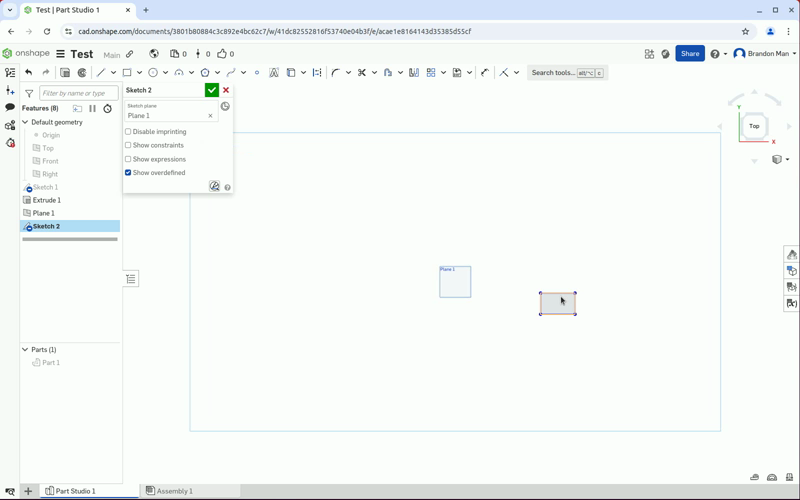
scroll(6)
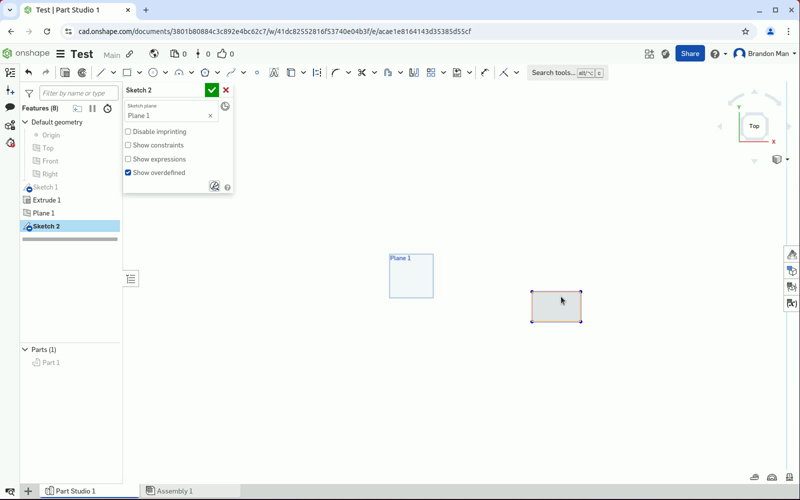
scroll(6)
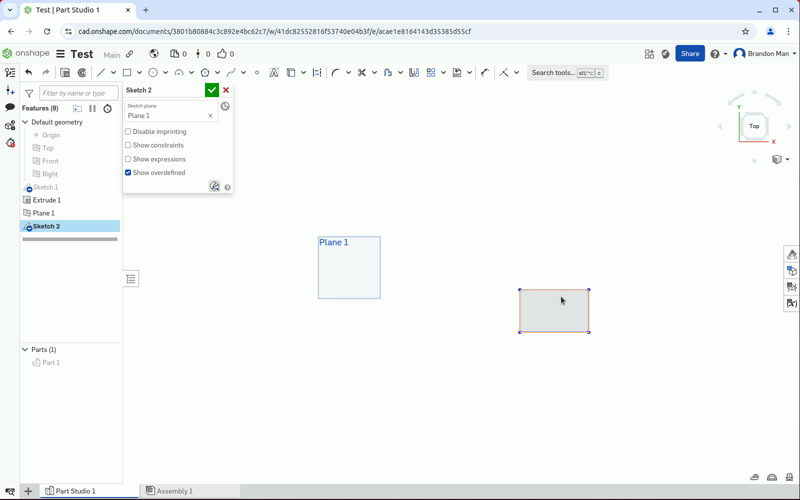
scroll(6)
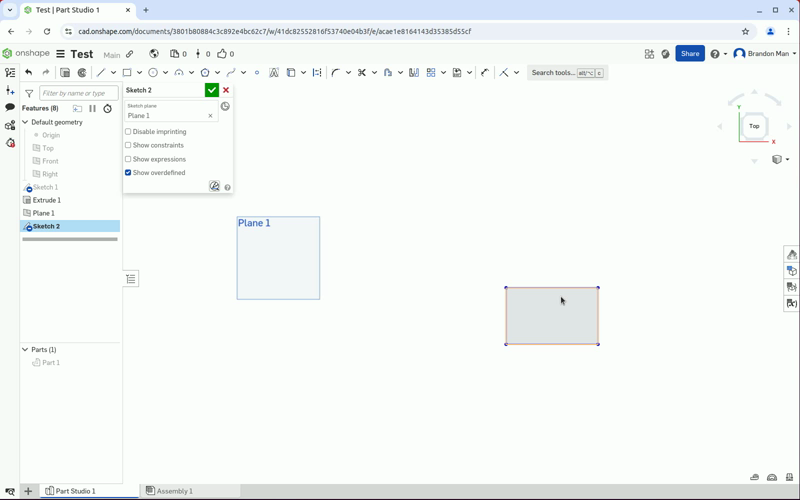
scroll(6)
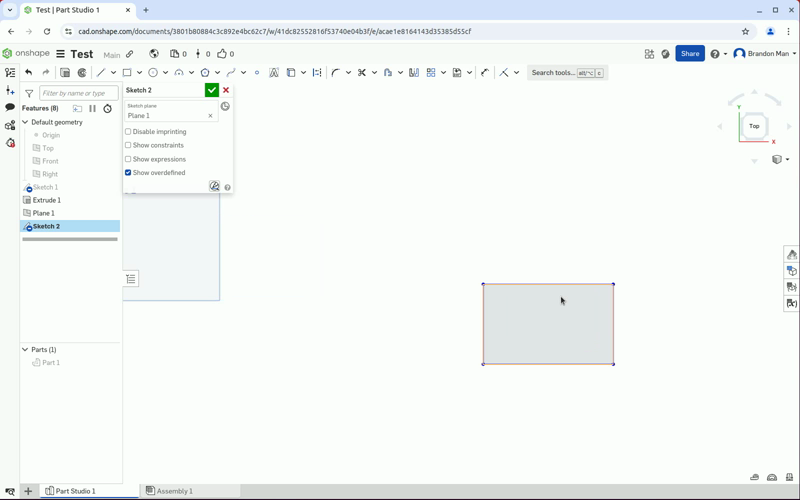
scroll(6)
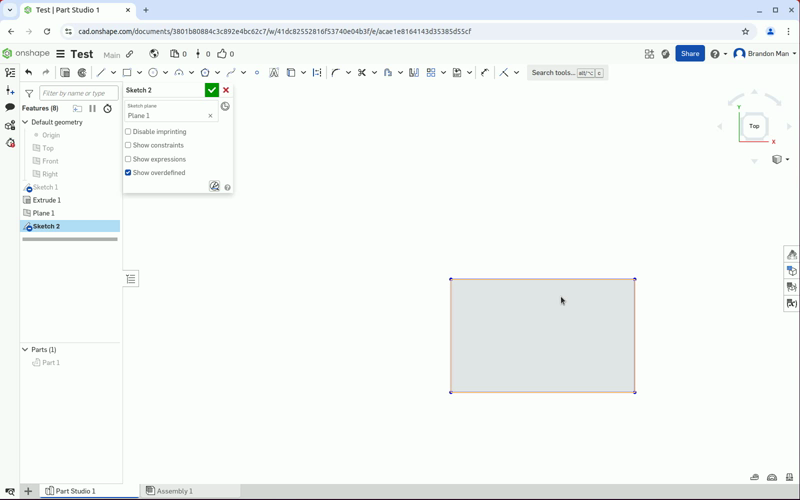
scroll(6)
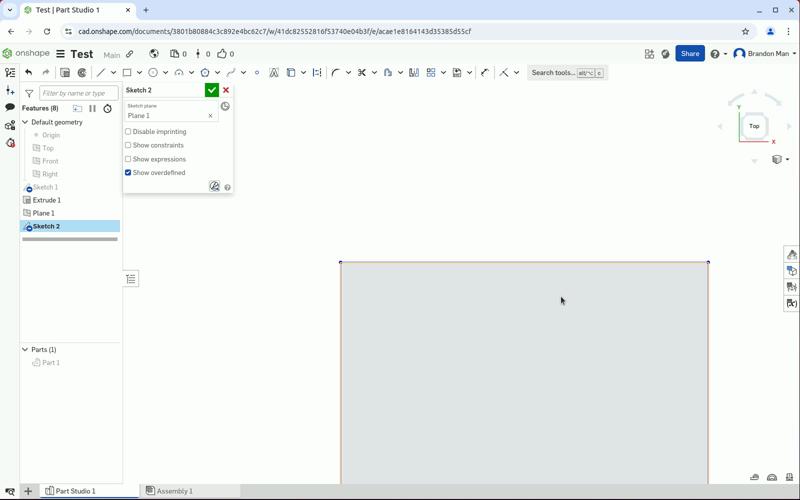
click(561, 296)
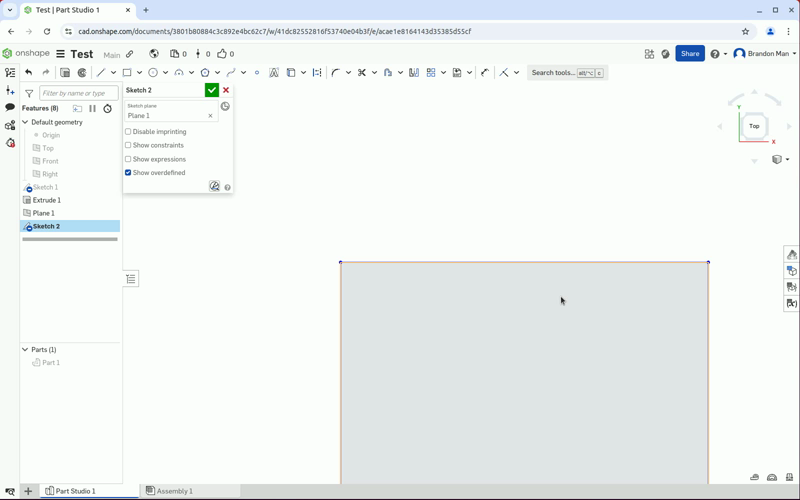
scroll(-6)
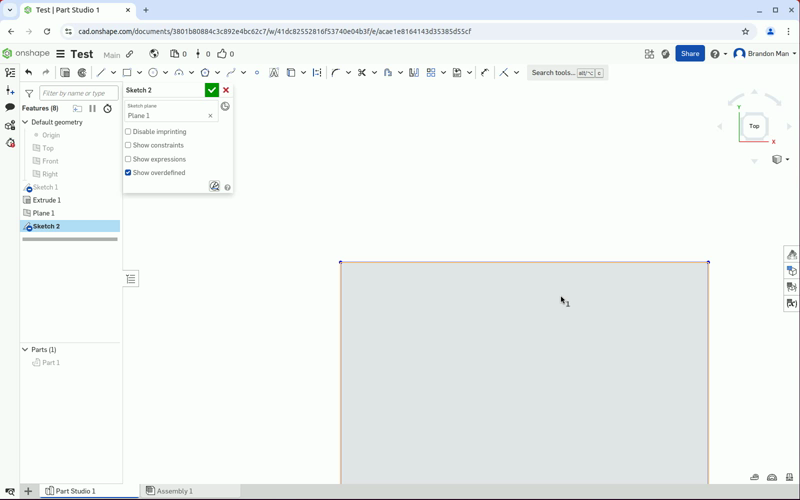
scroll(-6)
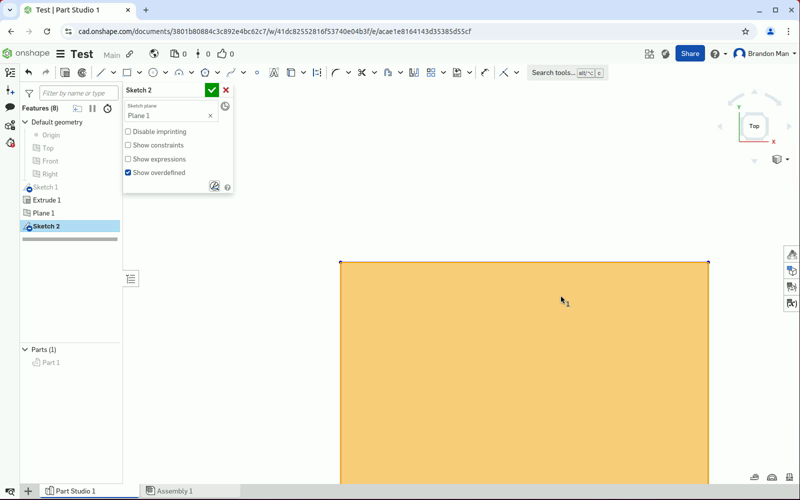
scroll(-6)
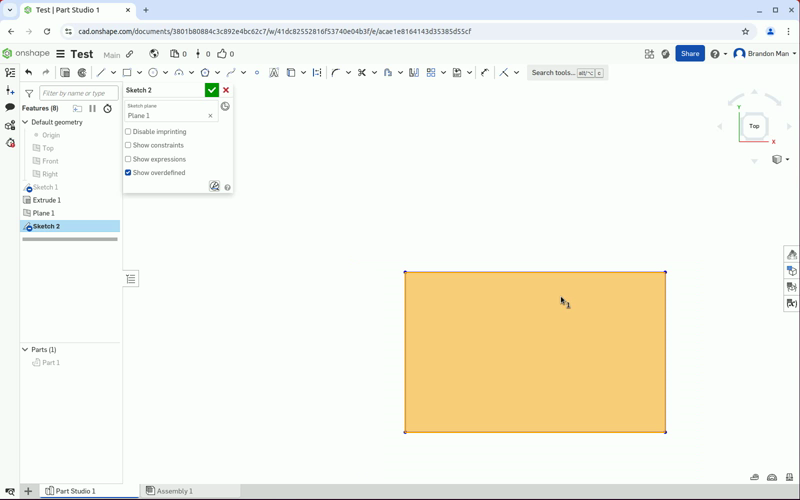
scroll(-6)
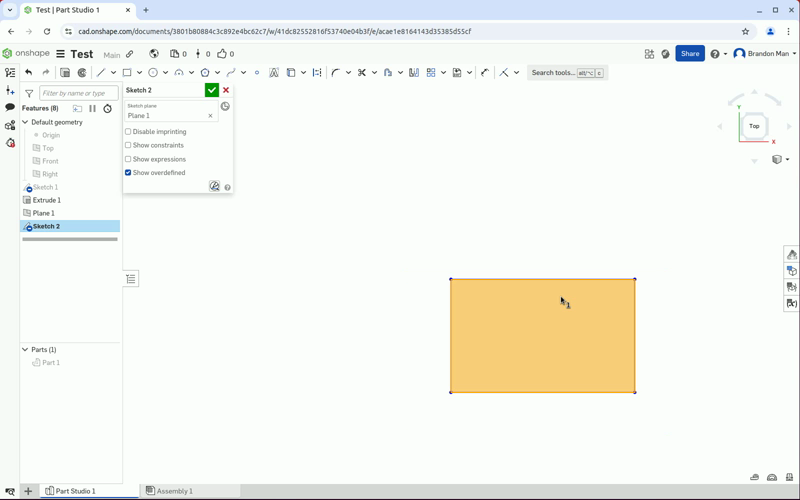
scroll(-6)
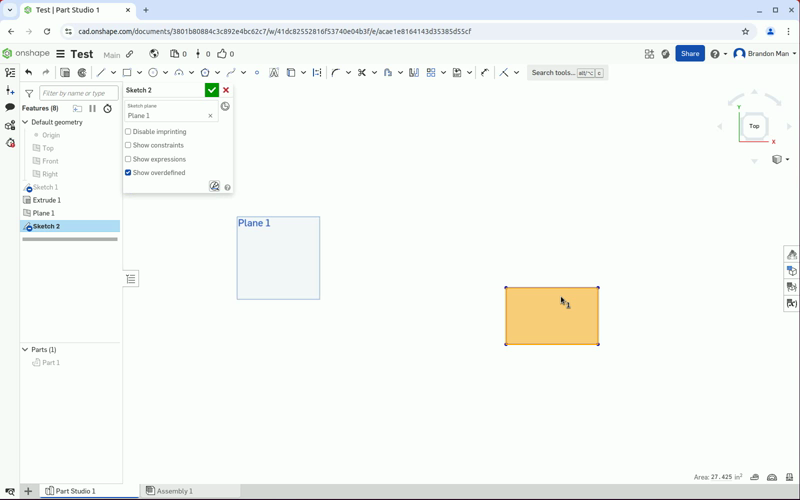
scroll(-6)
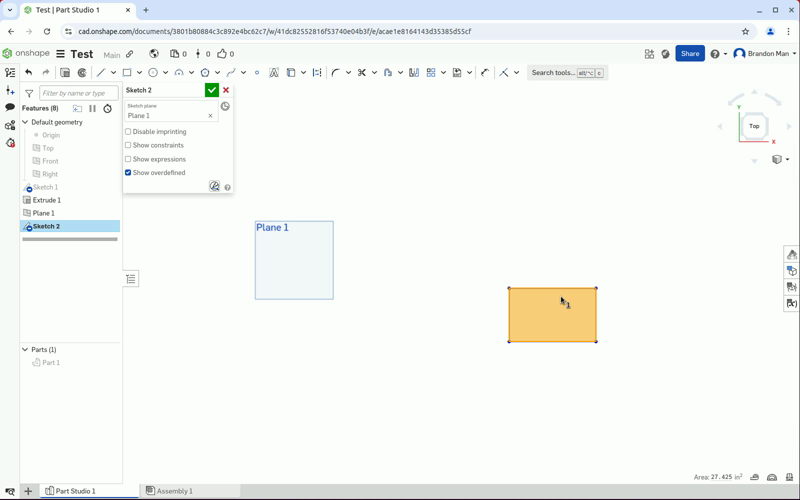
scroll(-6)
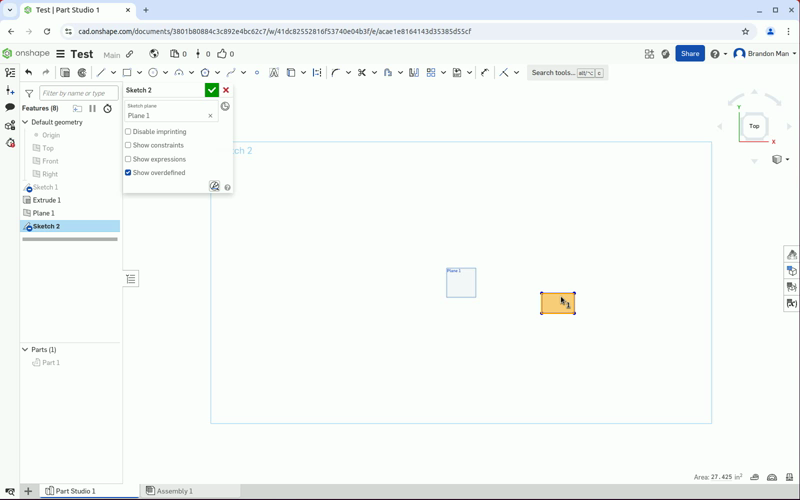
mouse_move(73, 352)
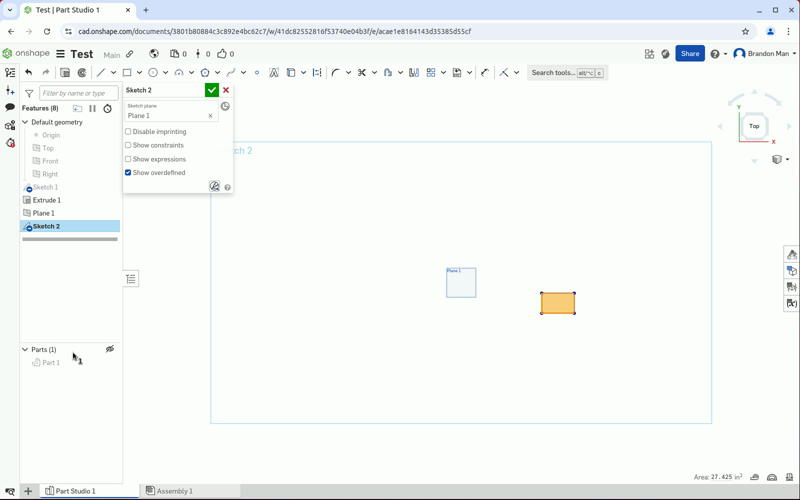
key(shift+y)
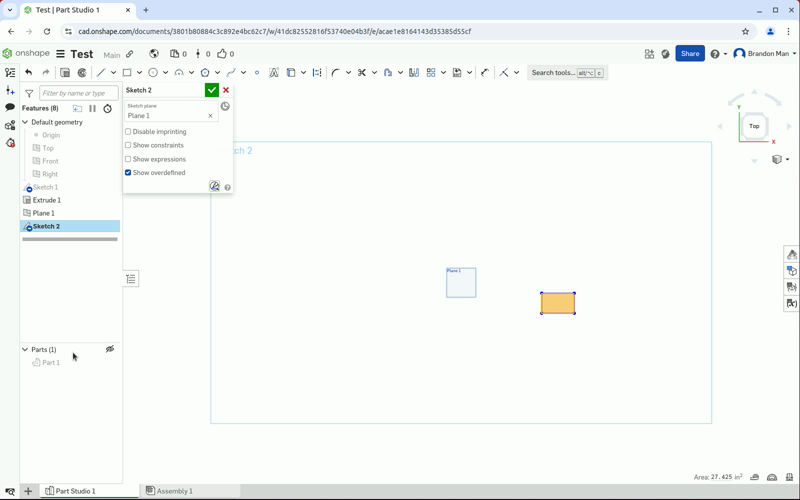
key(shift+e)
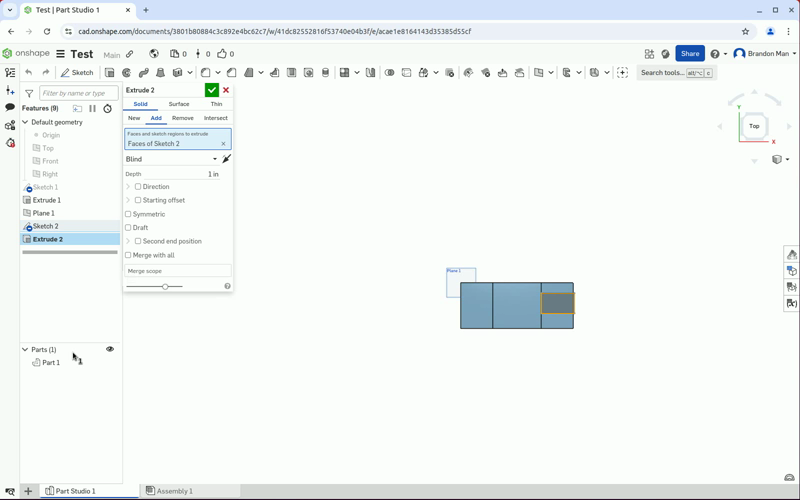
mouse_move(143, 106)
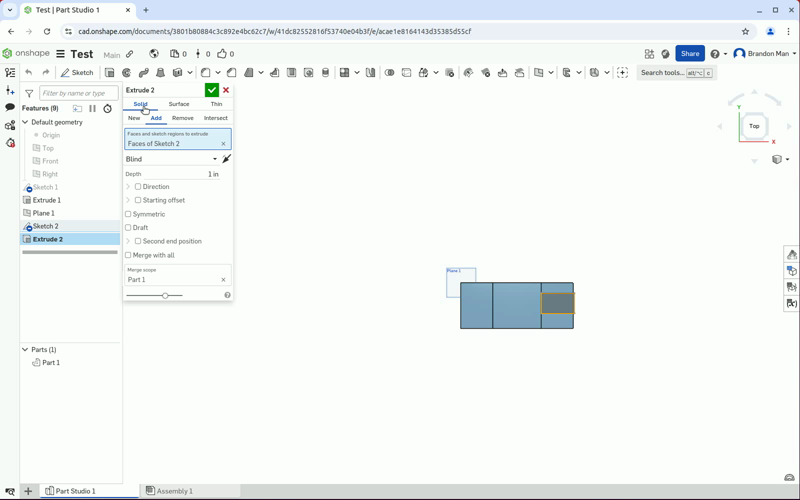
click(143, 106)
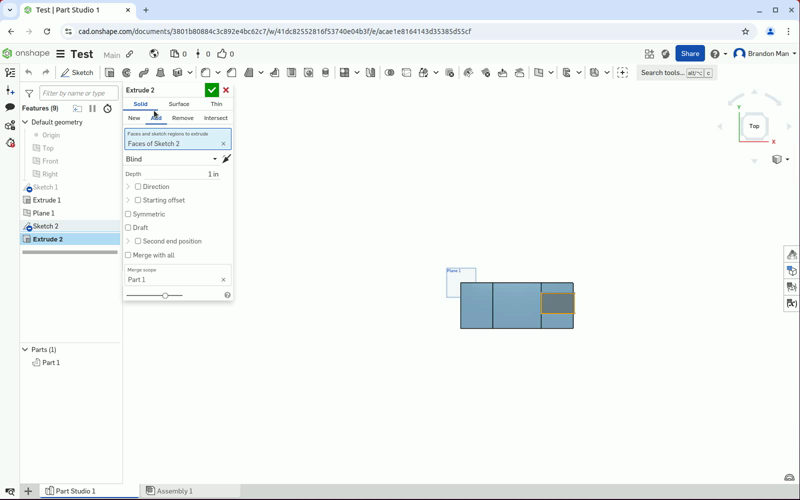
mouse_move(186, 120)
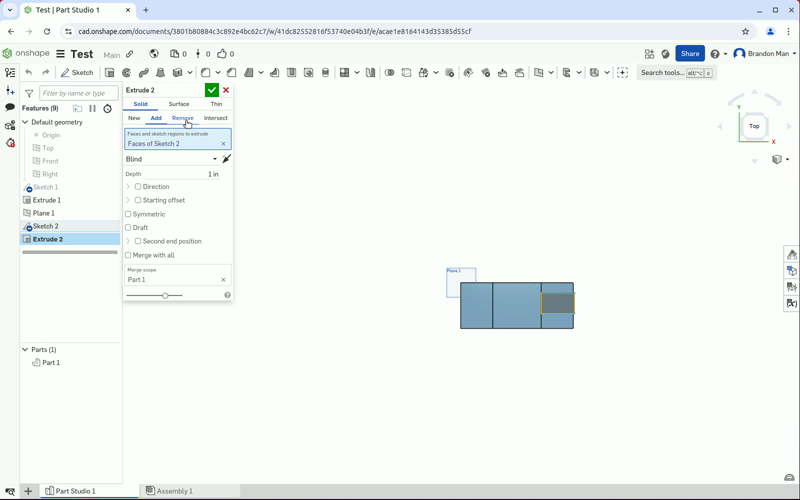
click(186, 120)
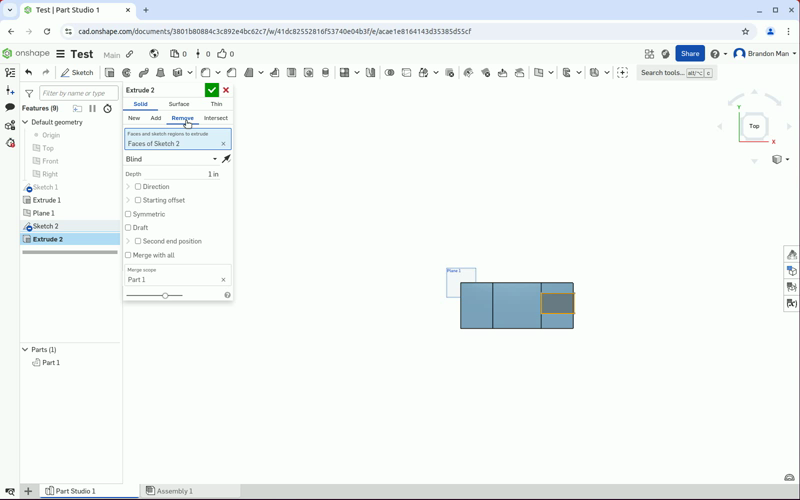
key(tab, 4)
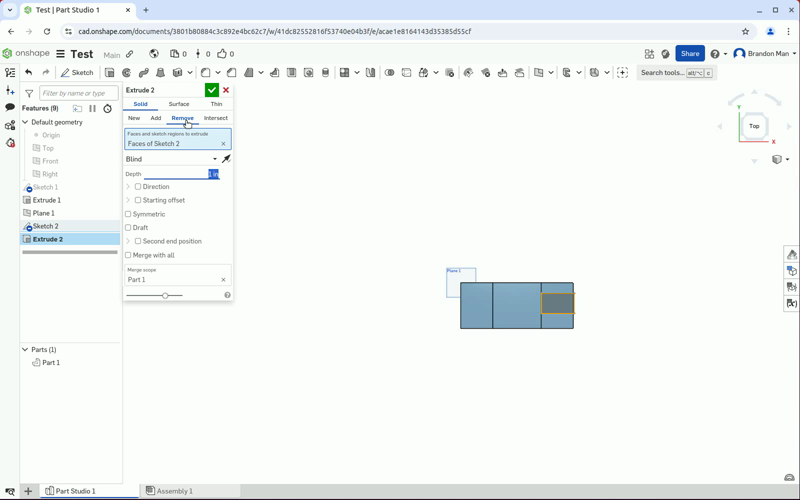
text(7.703)
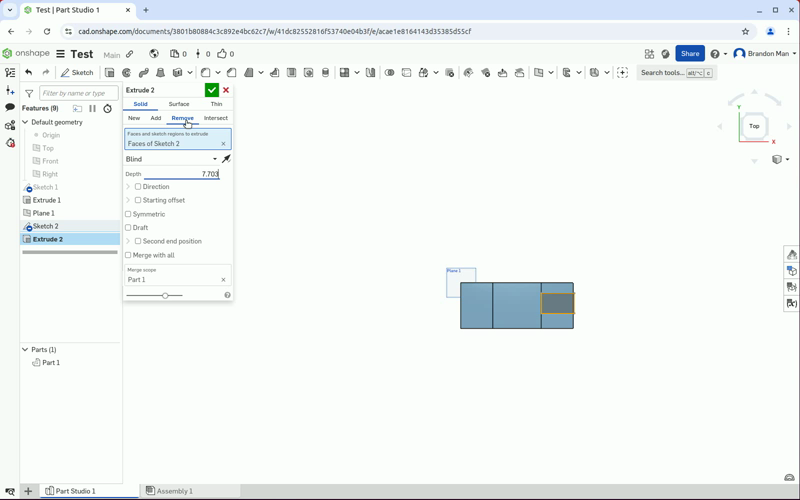
key(tab, 6)
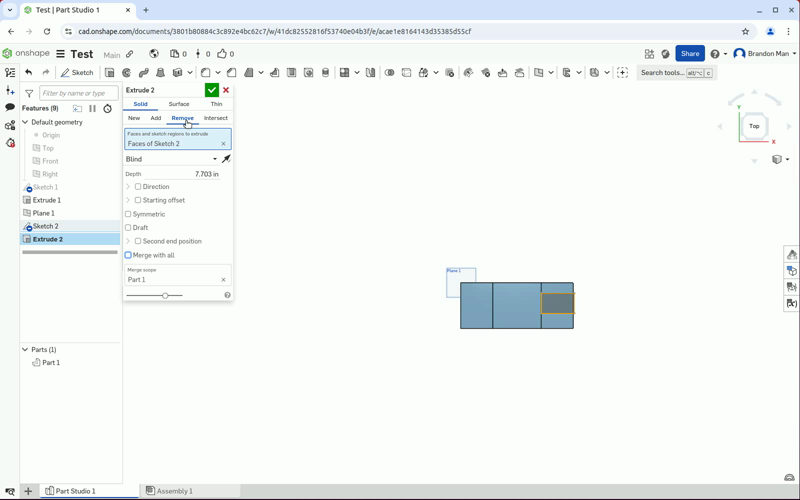
key(space)
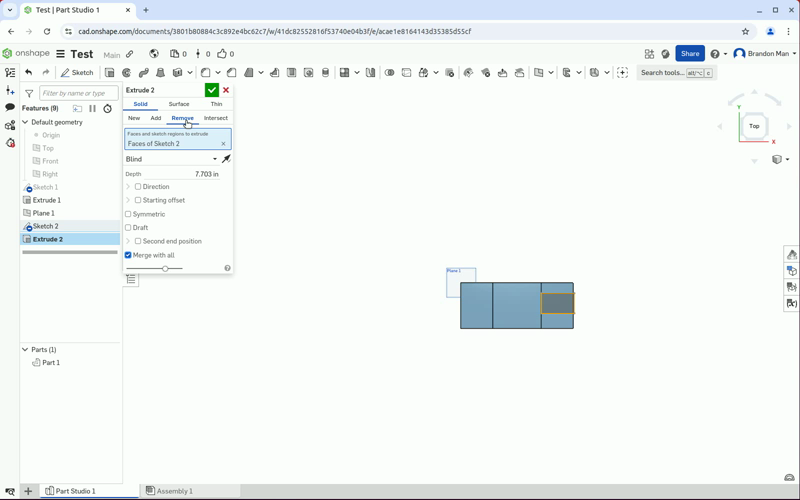
key(enter)
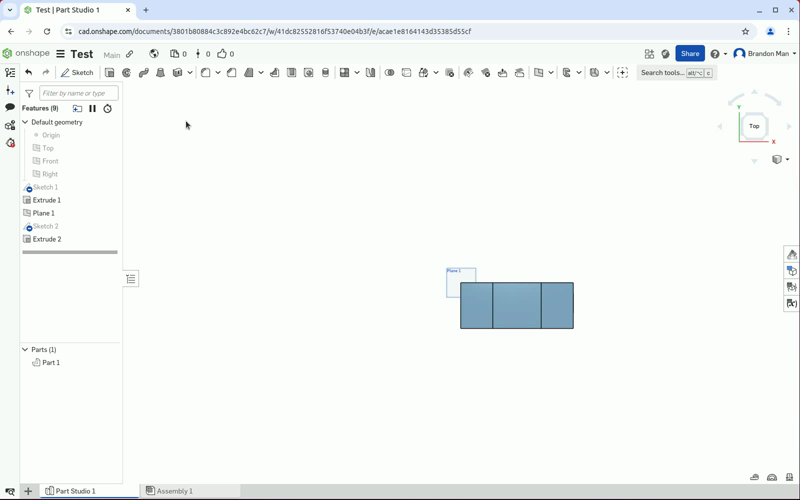
key(shift+h)
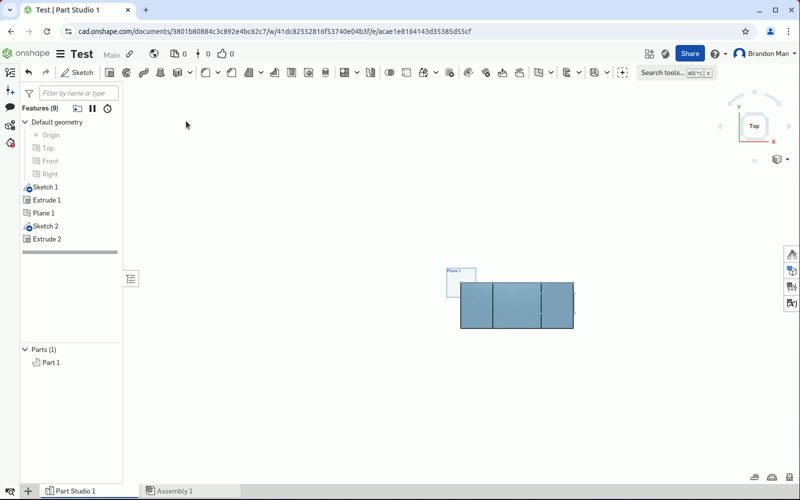
key(shift+h)
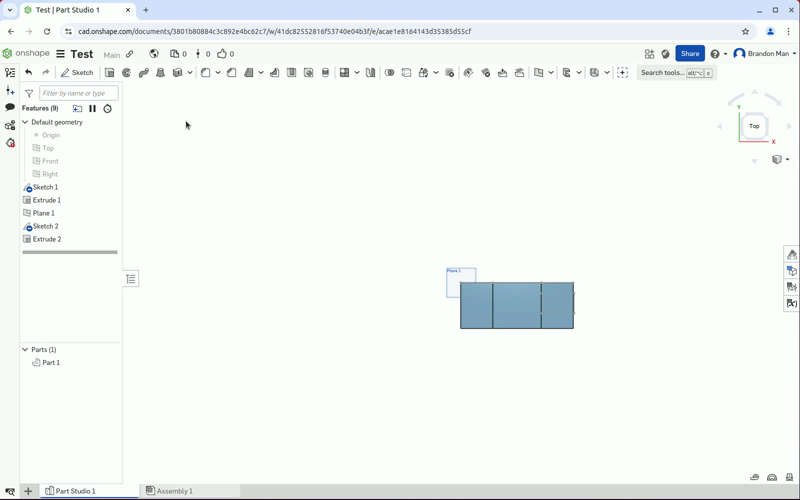
key(shift+7)
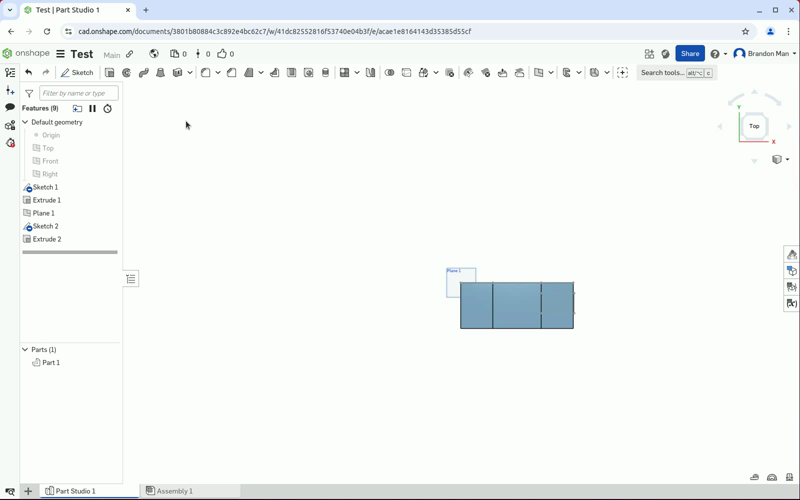
key(up, 3)
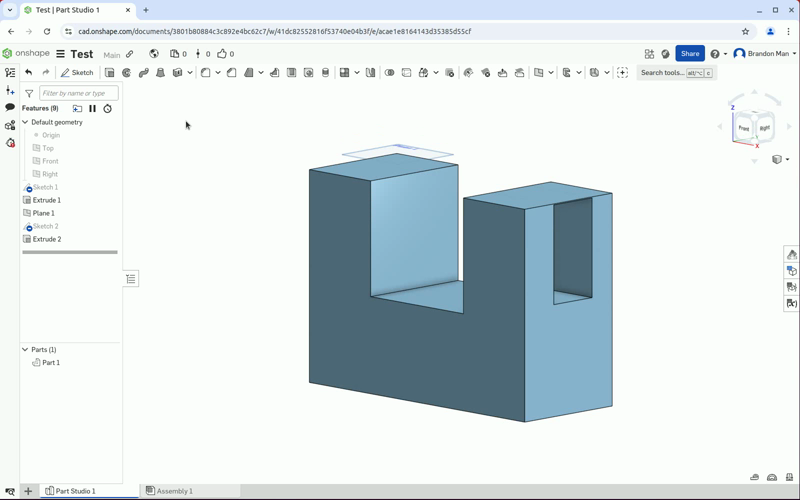
key(left, 3)
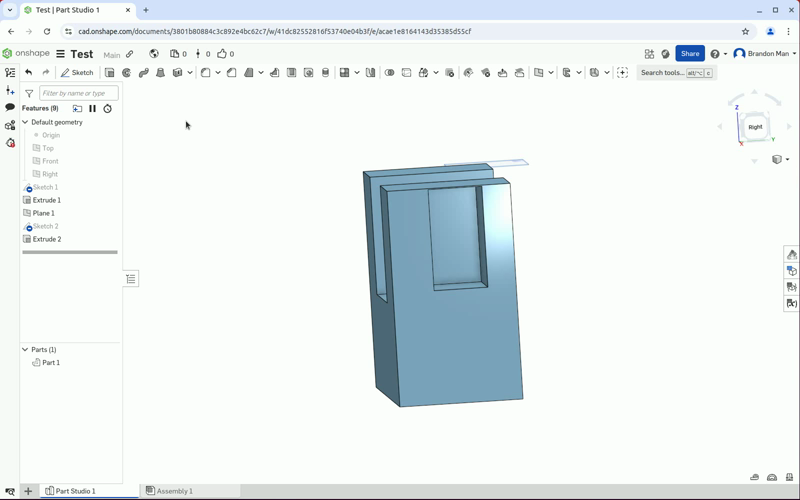
key(right, 3)
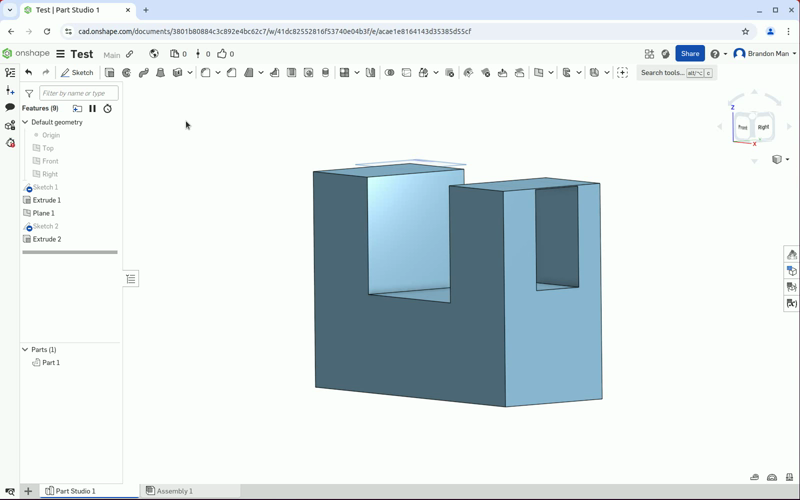
key(down, 3)
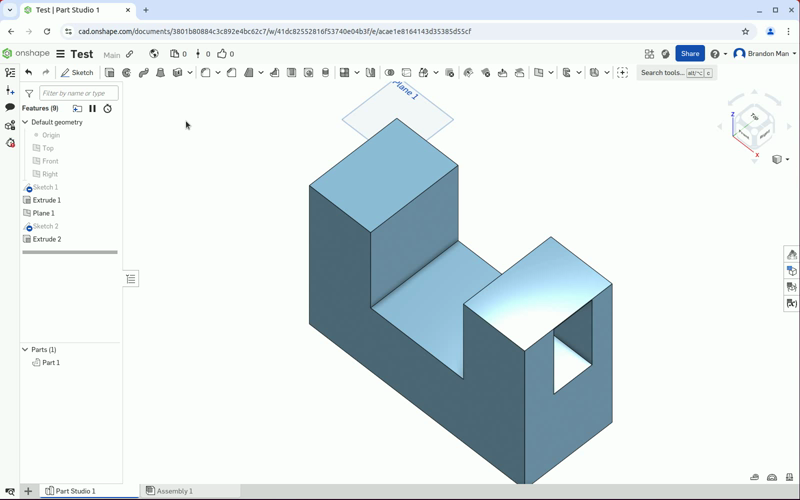
mouse_move(73, 189)
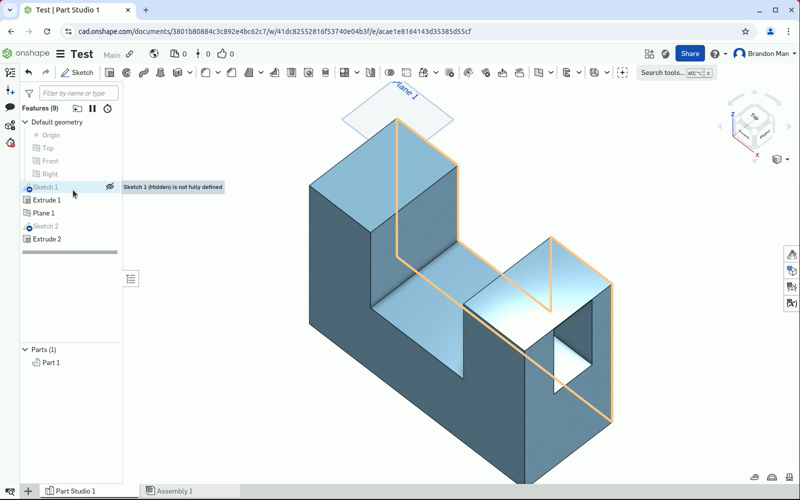
click(73, 189)